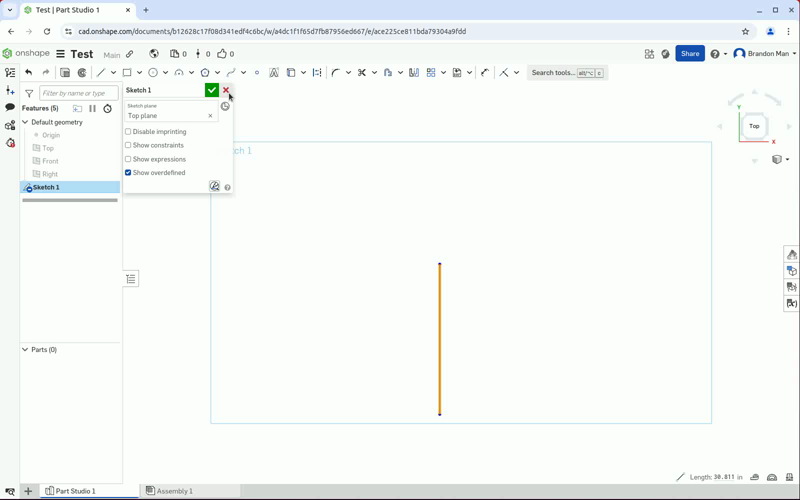
key(shift+h)
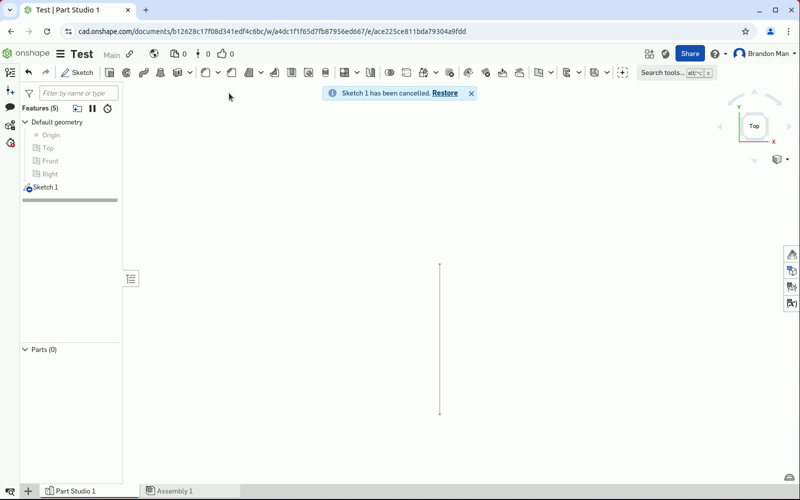
mouse_move(73, 352)
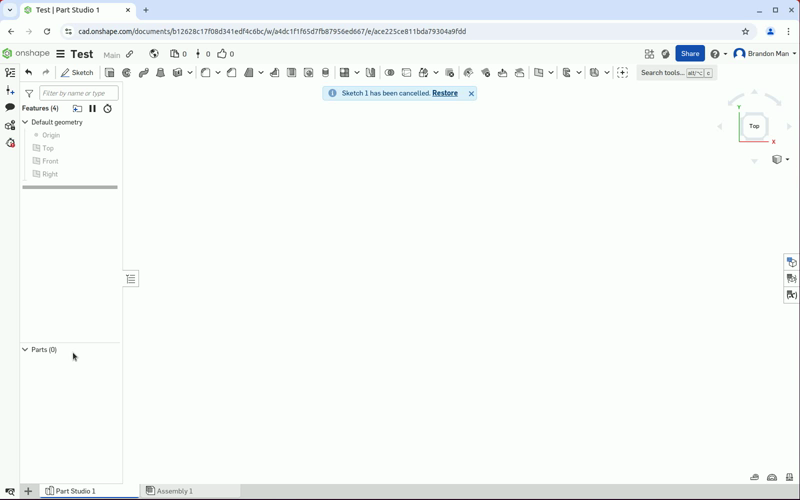
key(y)
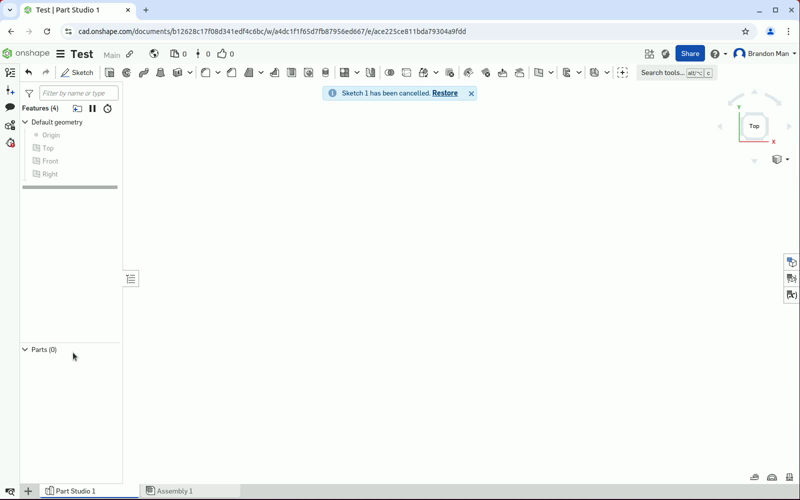
key(shift+p)
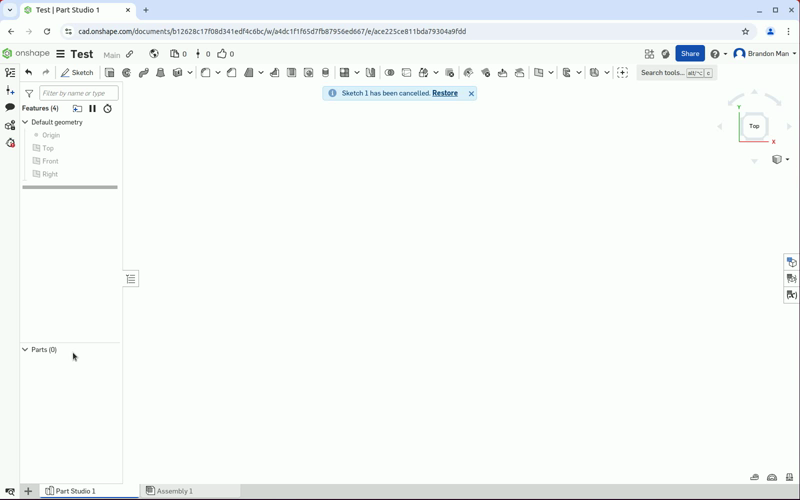
key(space)
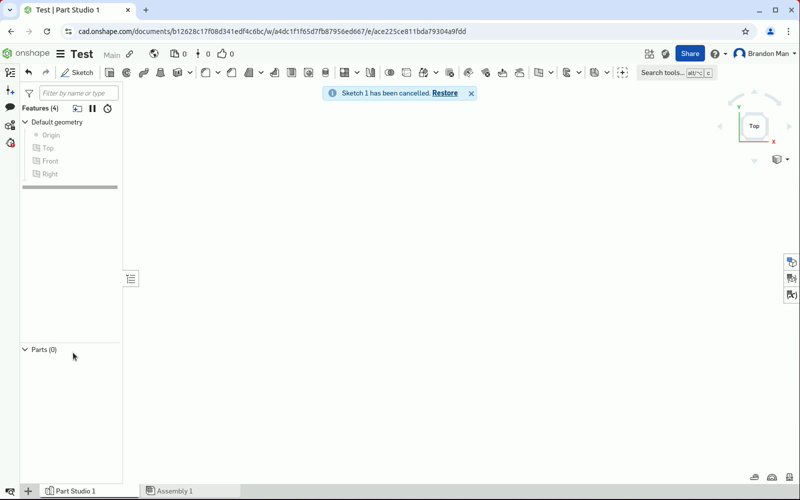
key_down(shift)
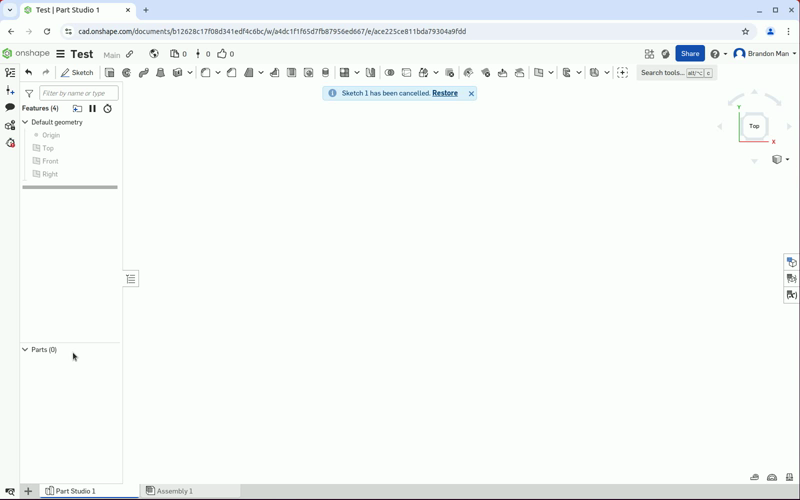
key(up)
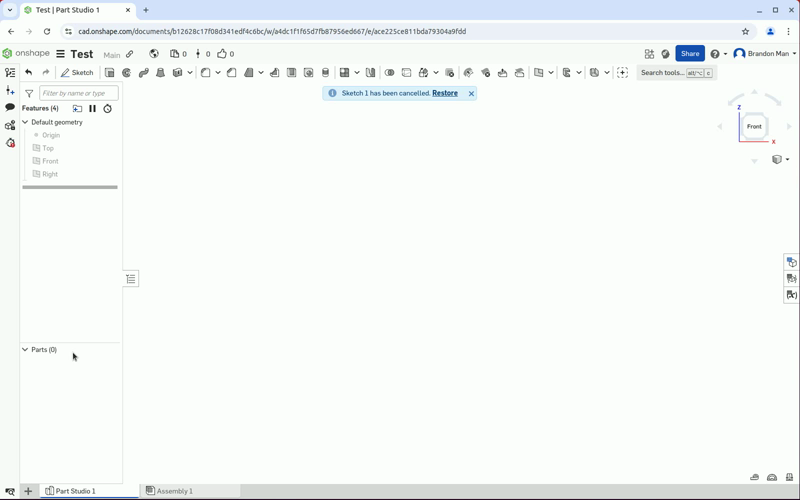
key_up(shift)
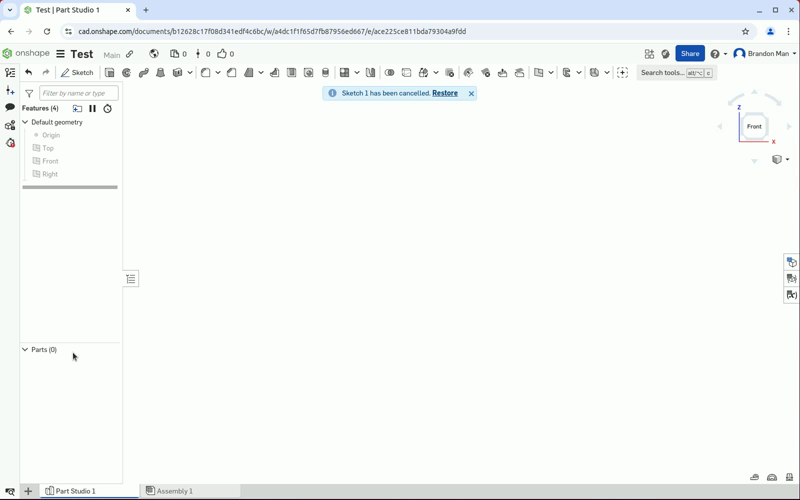
mouse_move(73, 352)
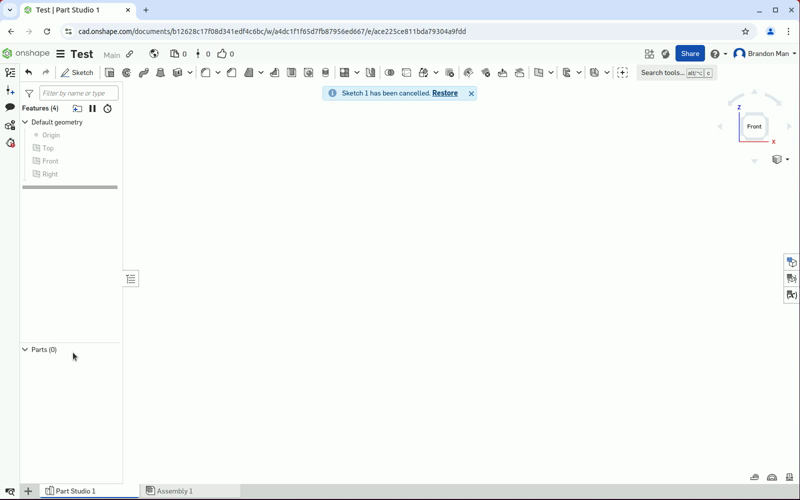
key(shift+y)
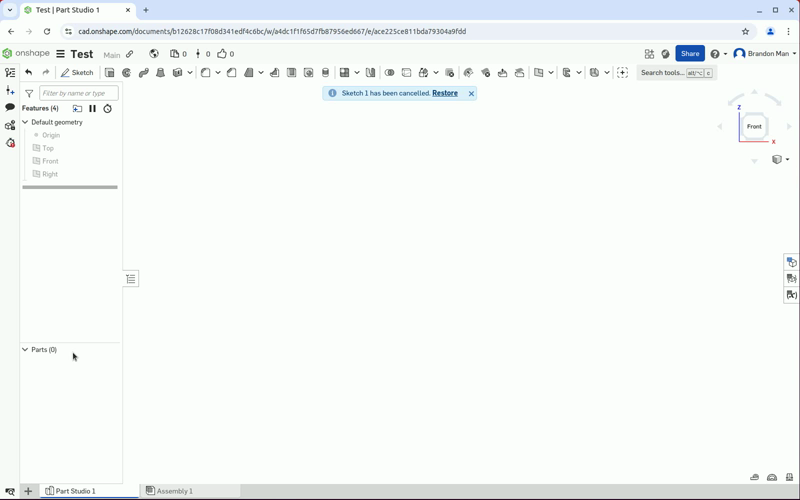
key(shift+s)
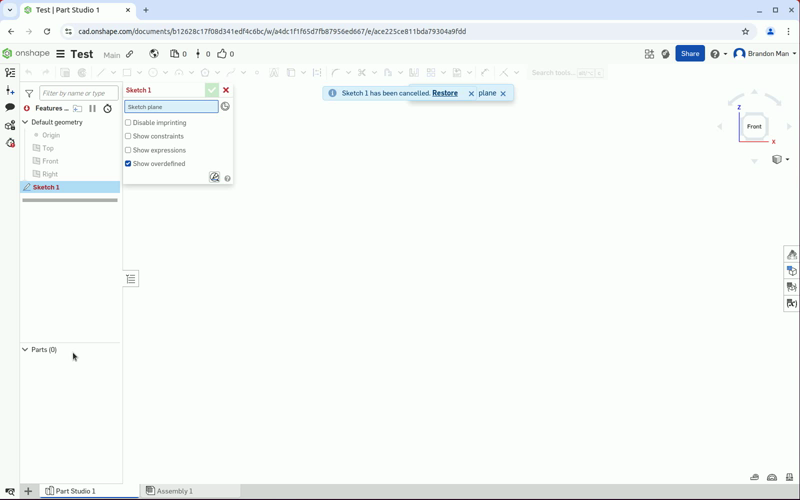
mouse_move(73, 163)
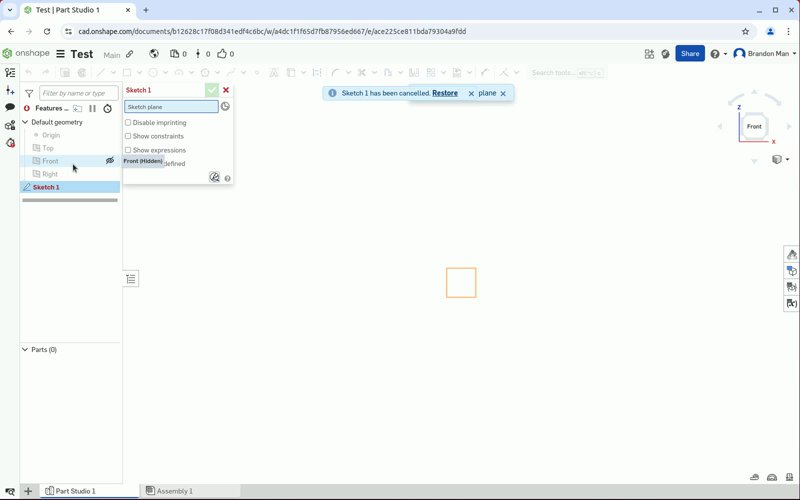
click(73, 163)
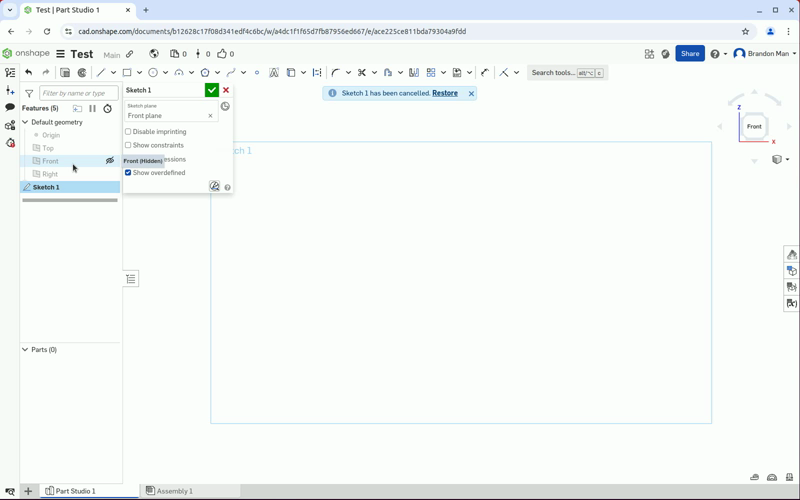
mouse_move(73, 352)
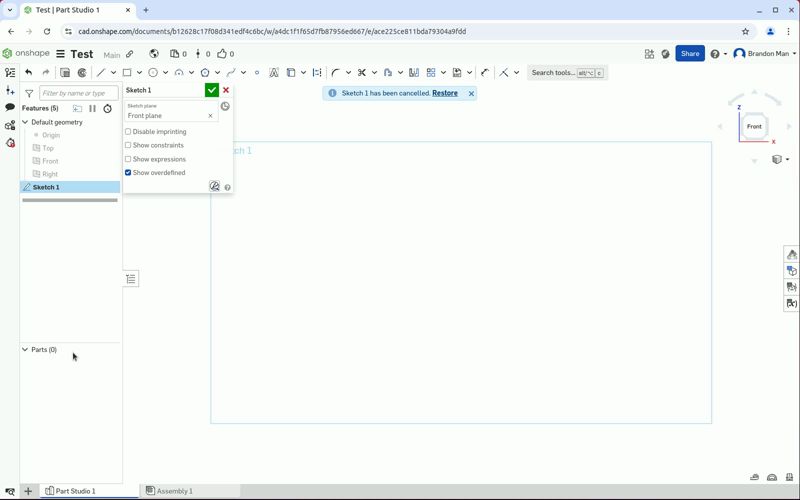
key(y)
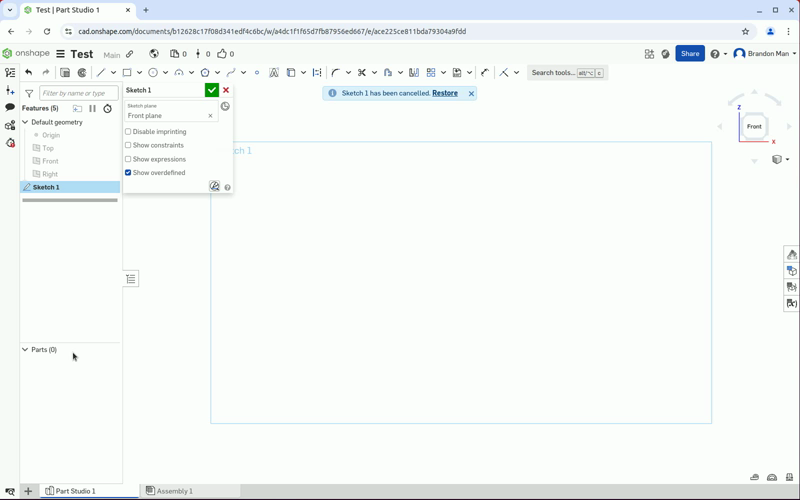
key(c)
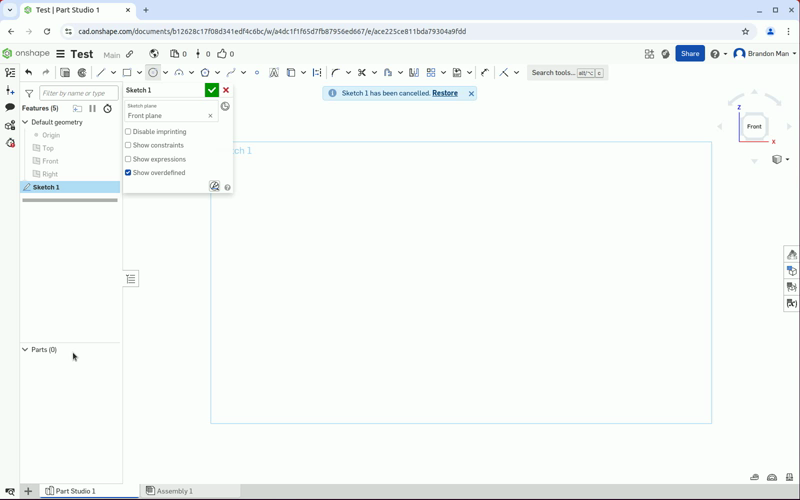
key_down(shift)
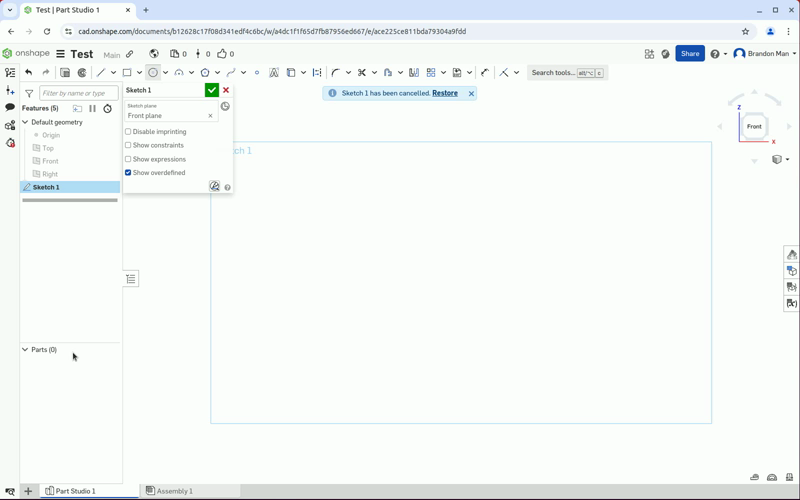
mouse_move(461, 282)
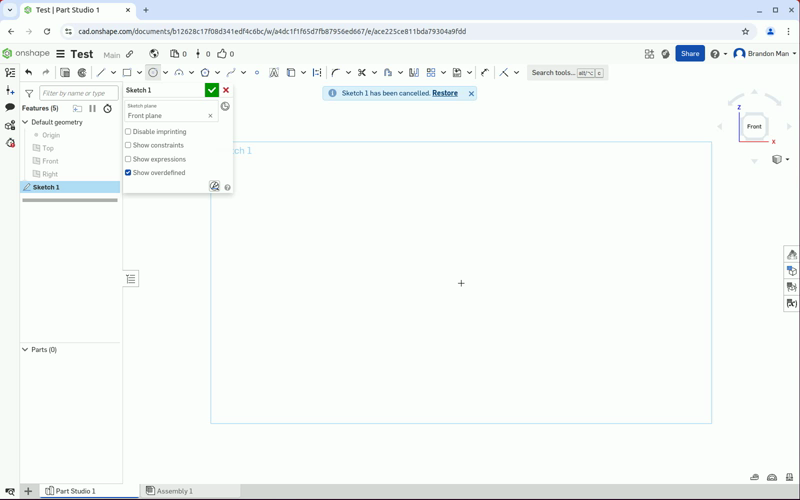
click(461, 282)
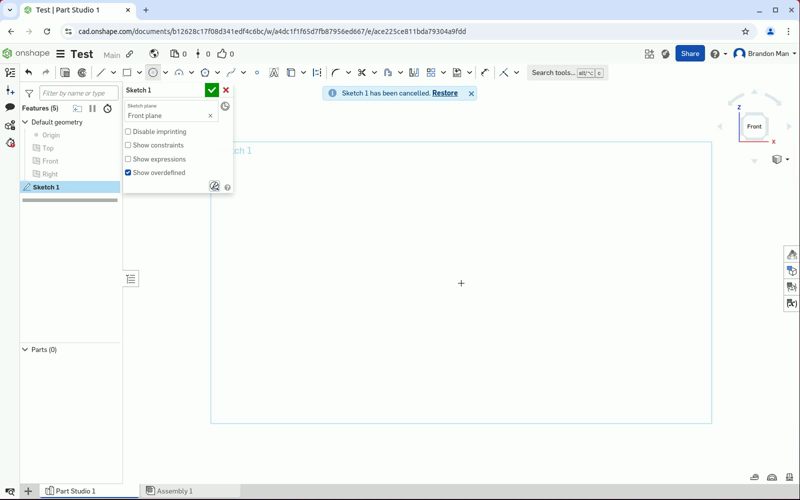
key_up(shift)
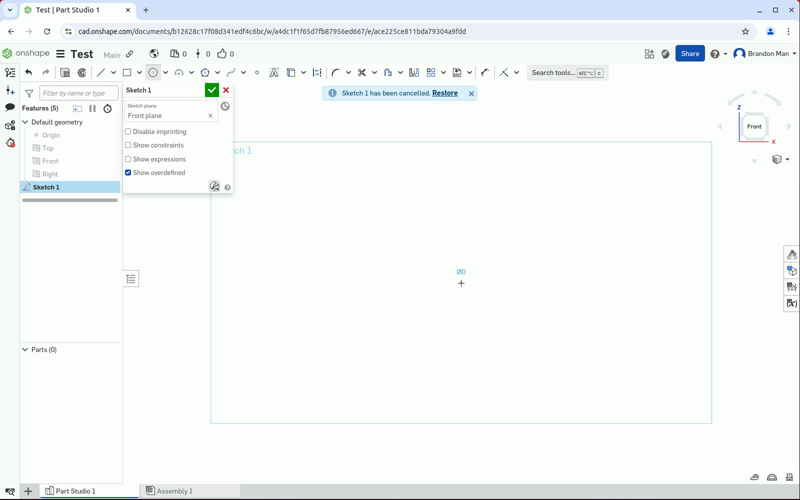
mouse_move(468, 282)
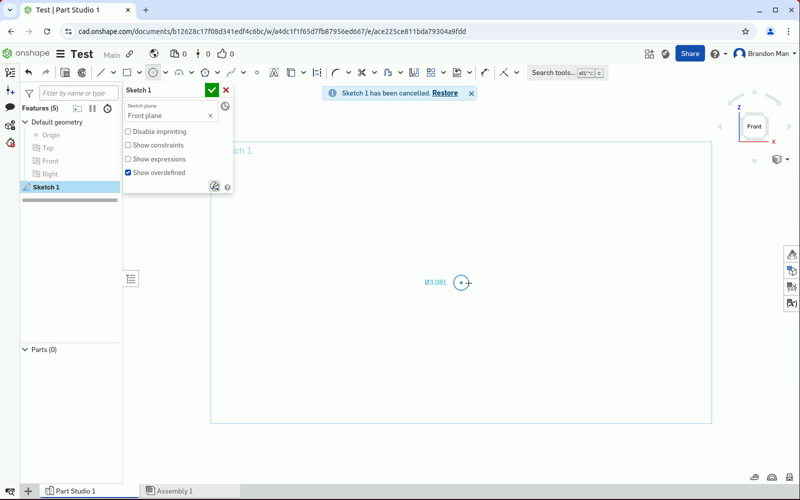
click(468, 282)
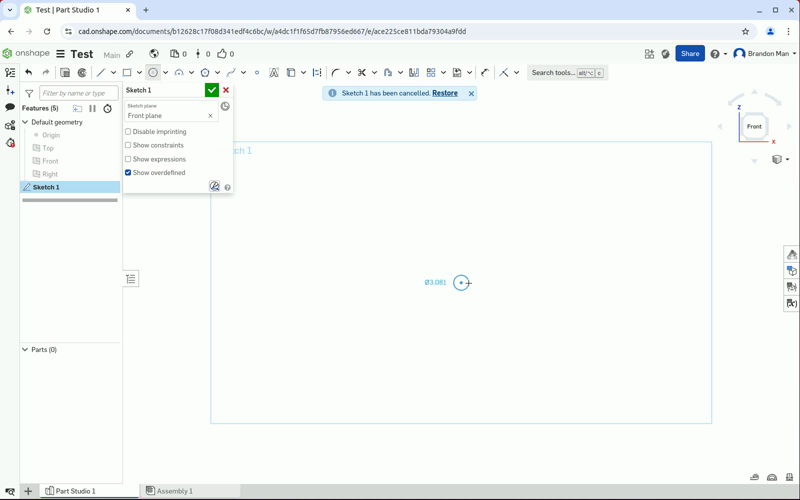
key(esc)
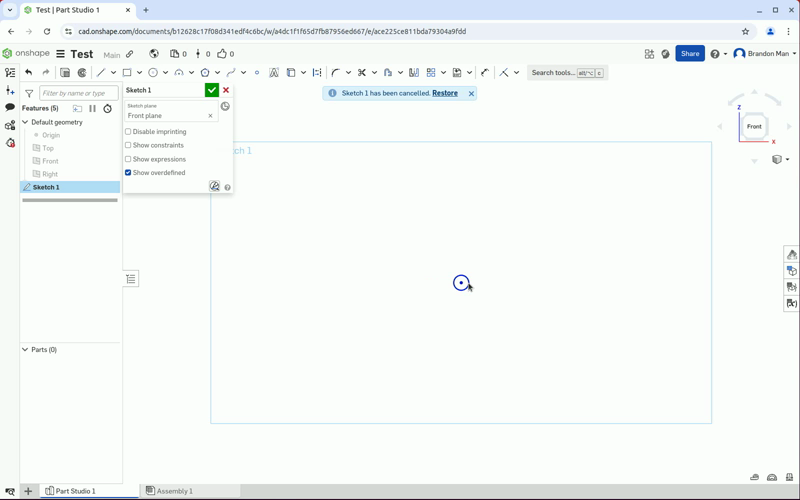
key(c)
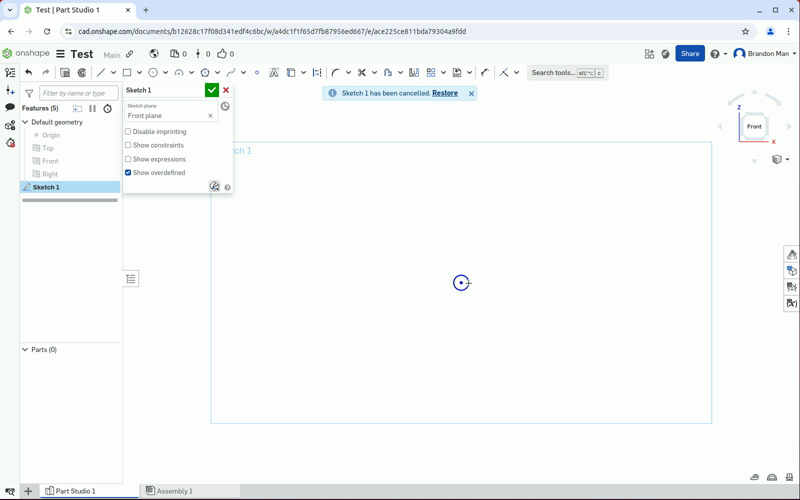
key_down(shift)
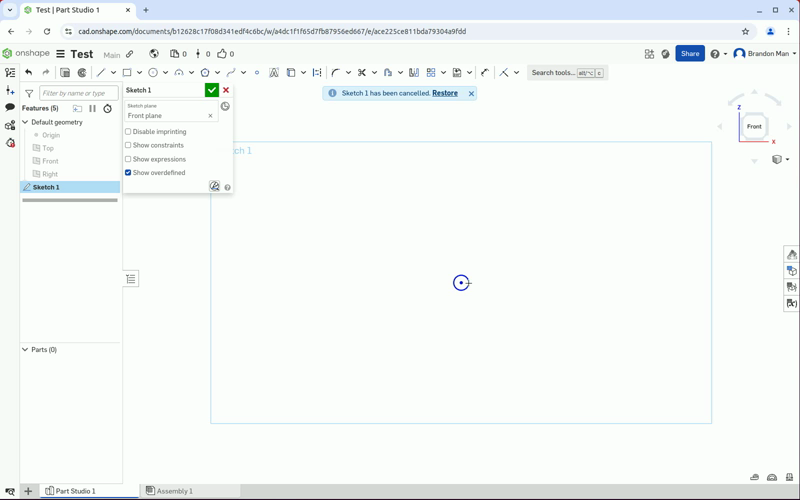
mouse_move(461, 282)
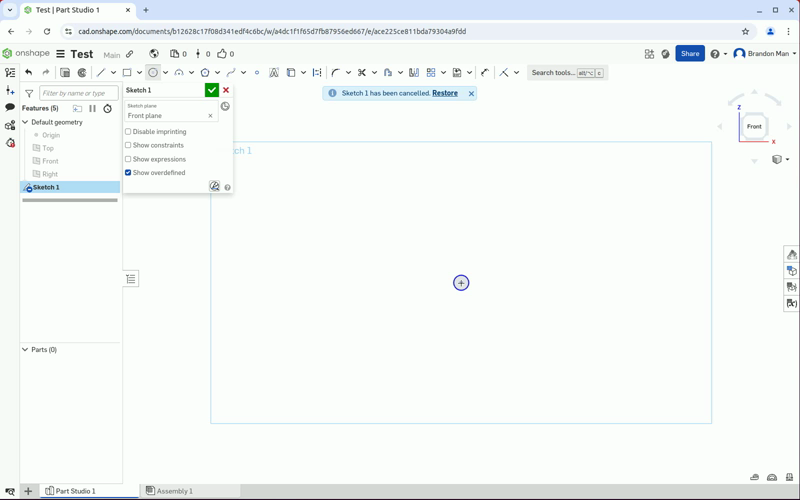
click(461, 282)
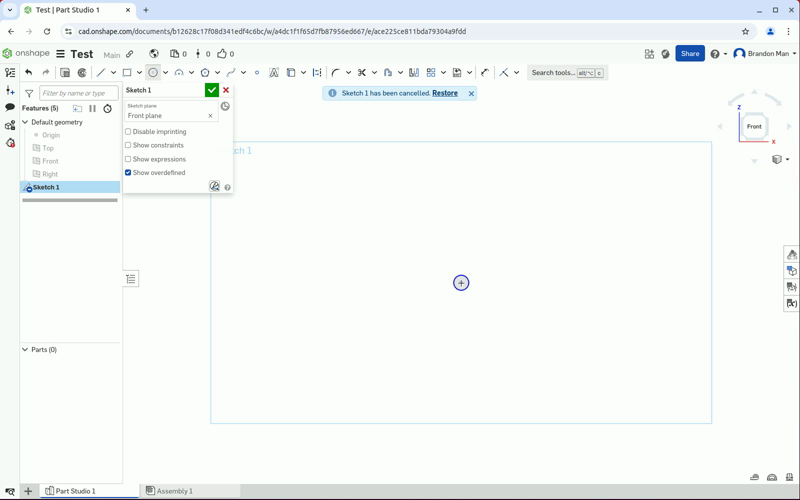
key_up(shift)
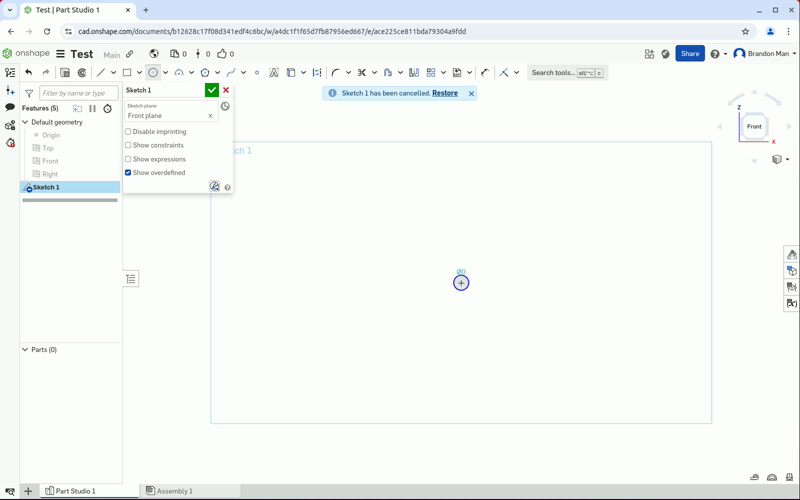
mouse_move(463, 282)
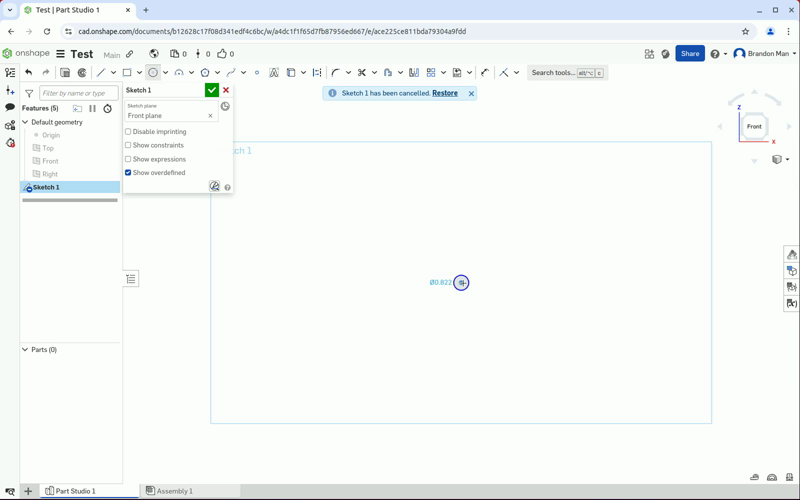
scroll(6)
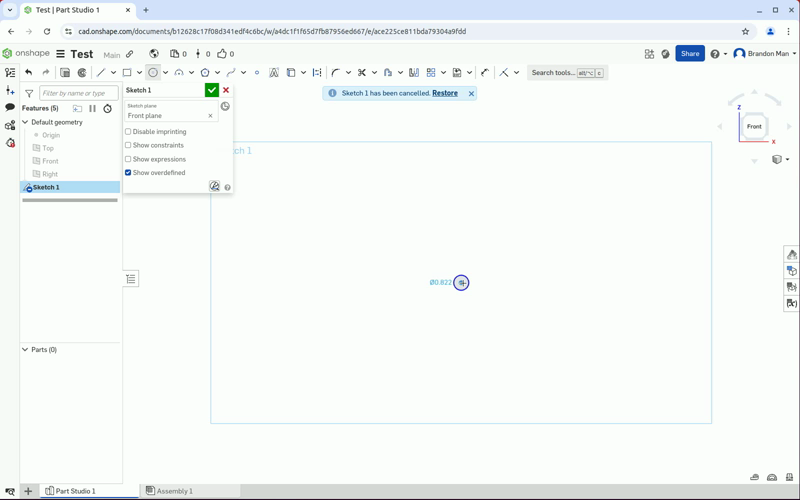
scroll(6)
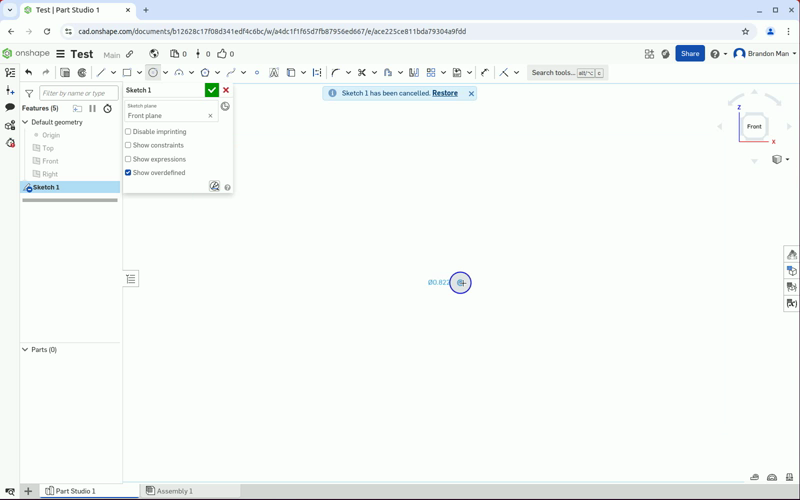
scroll(6)
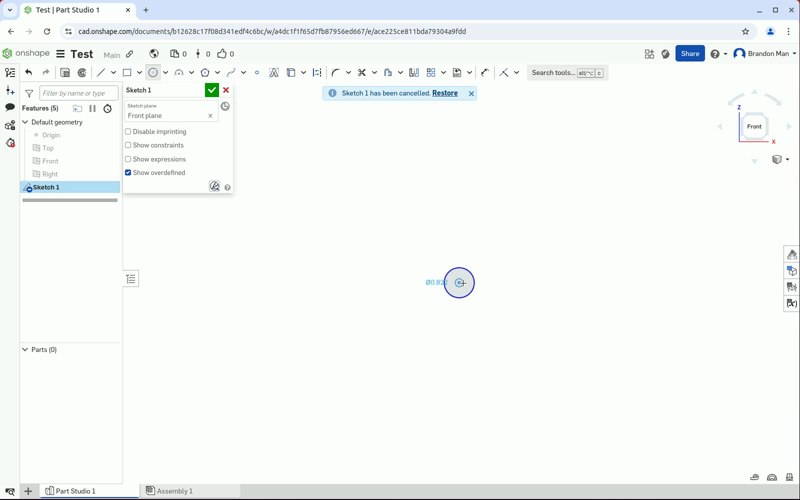
scroll(6)
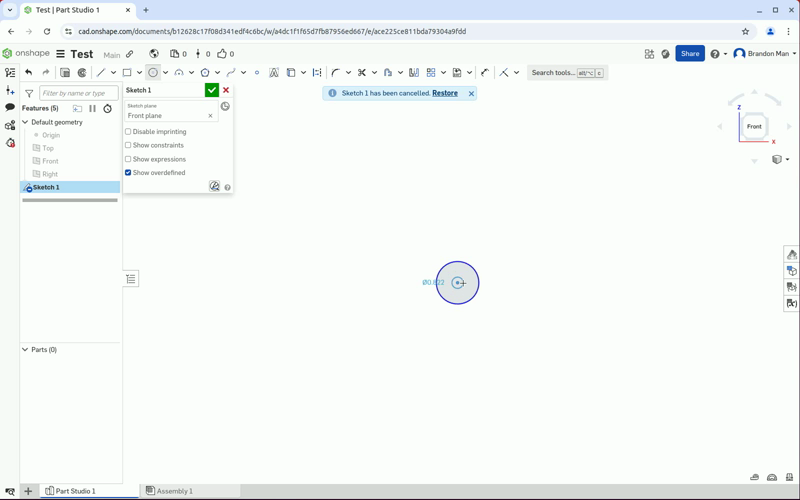
scroll(6)
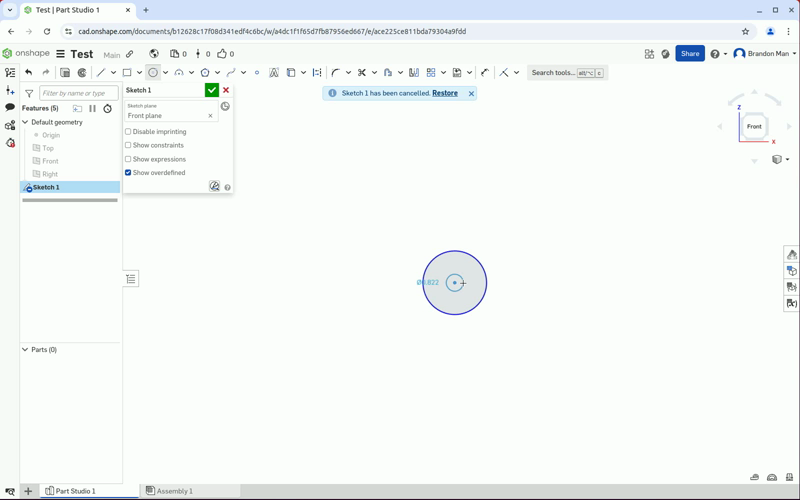
scroll(6)
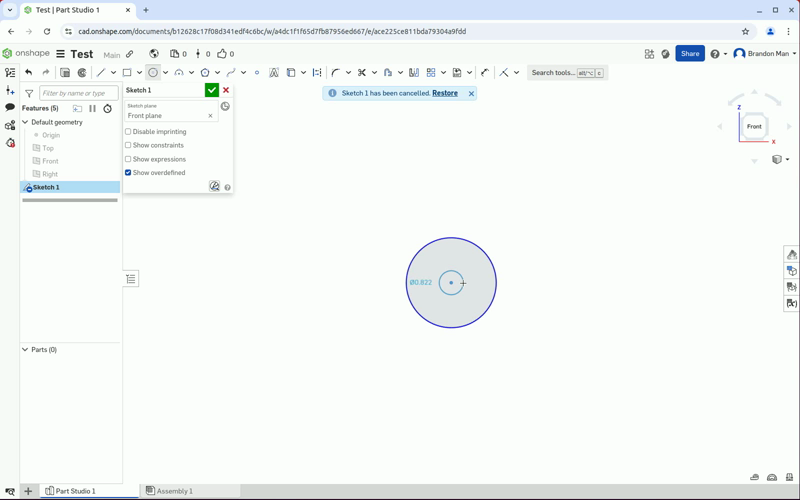
scroll(6)
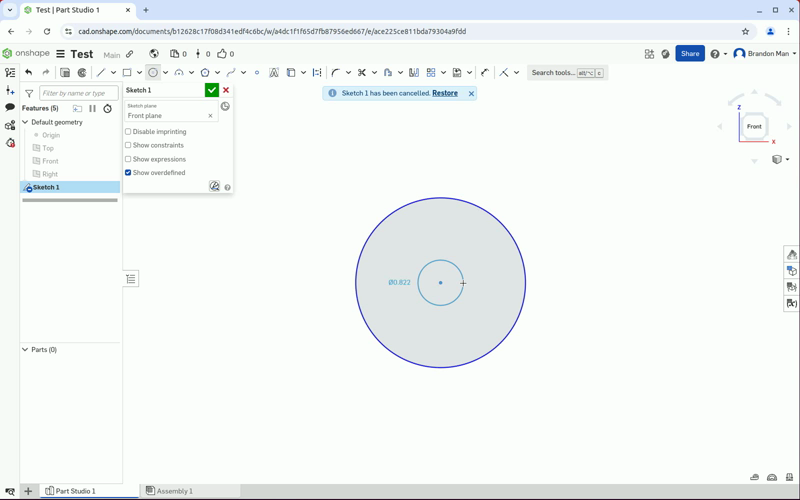
click(463, 282)
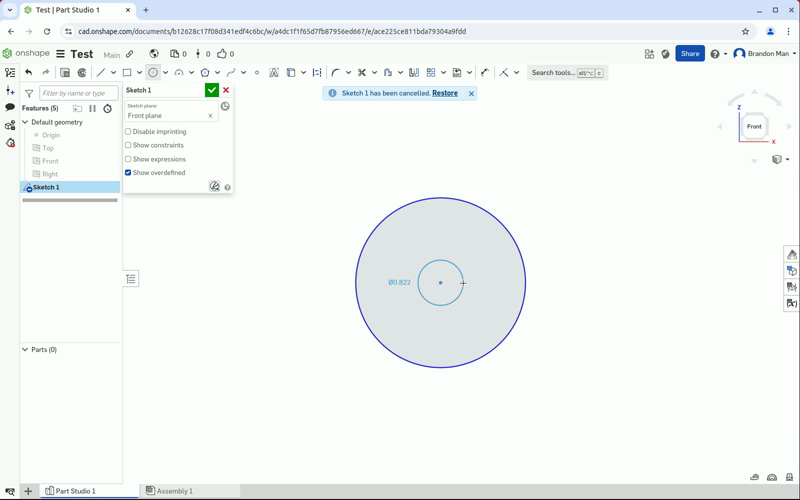
scroll(-6)
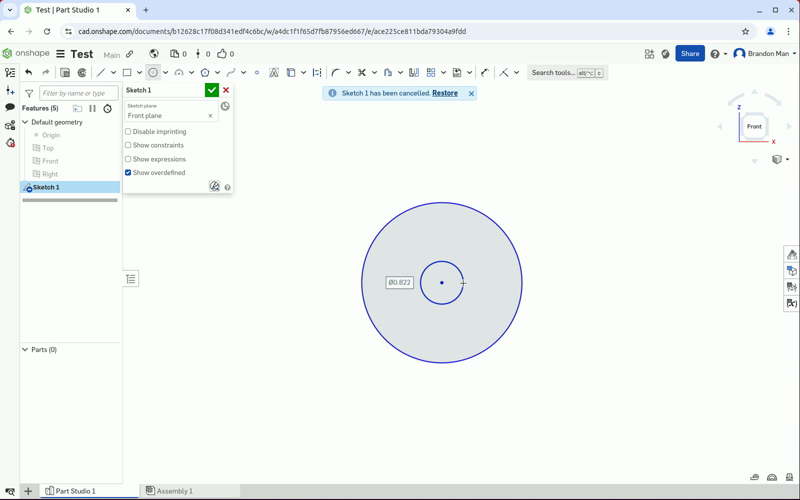
scroll(-6)
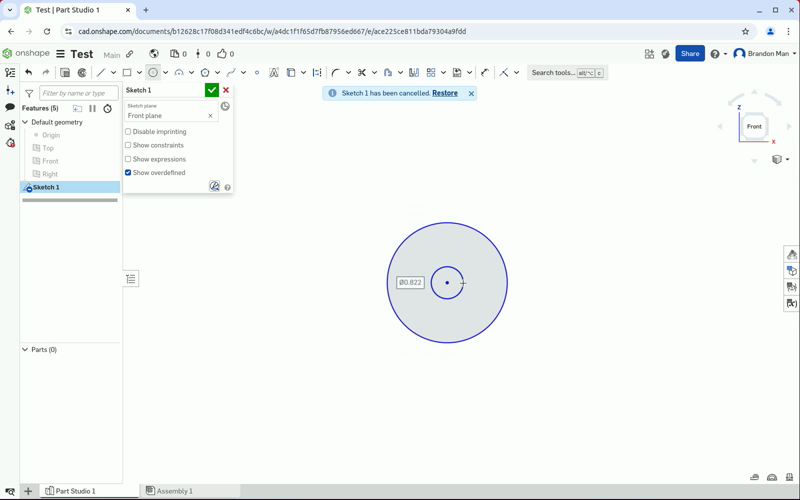
scroll(-6)
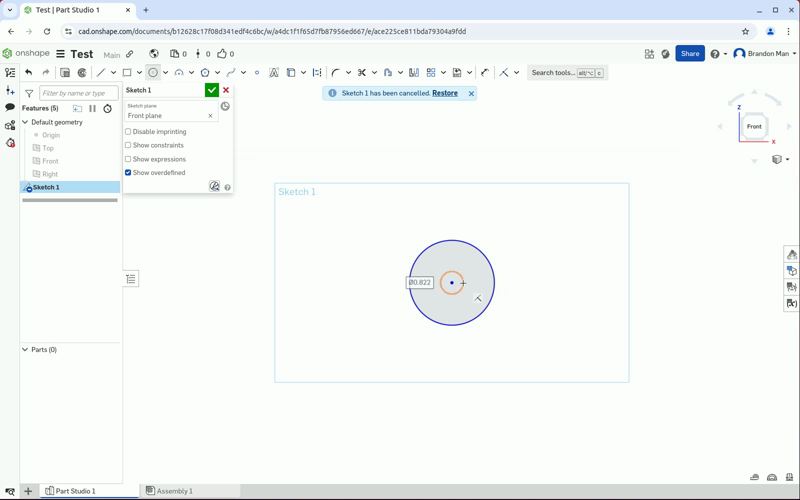
scroll(-6)
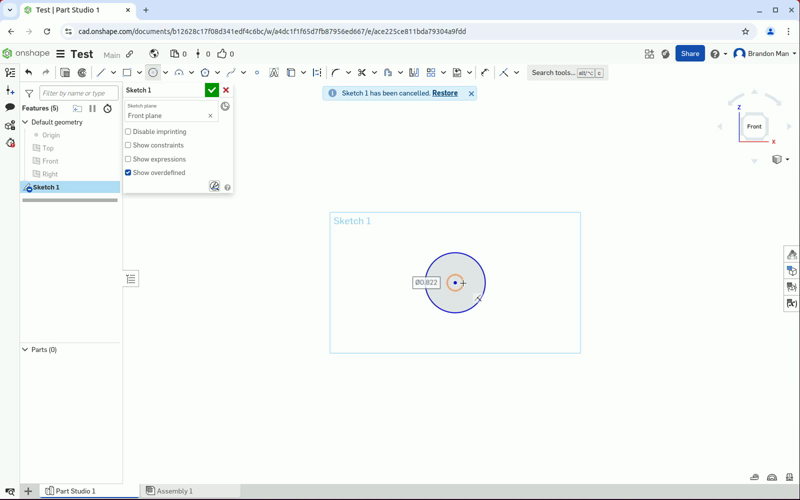
scroll(-6)
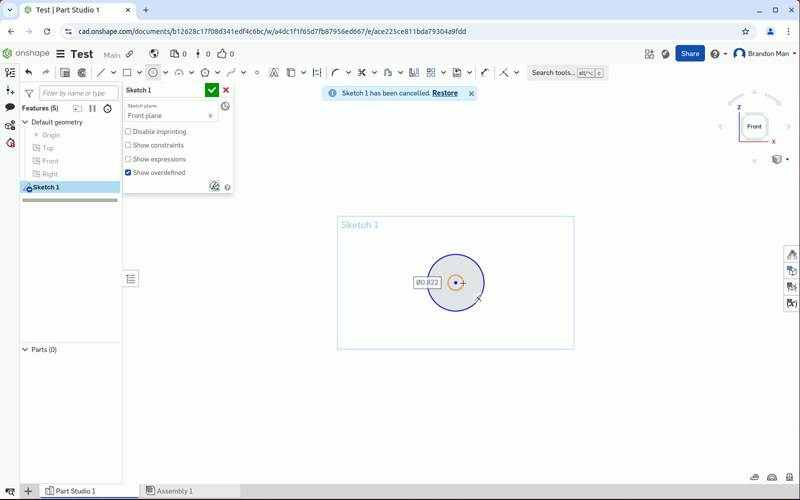
scroll(-6)
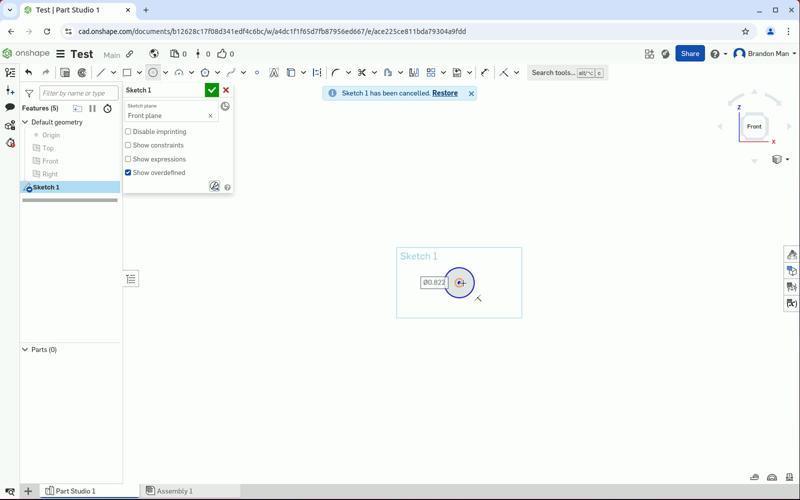
scroll(-6)
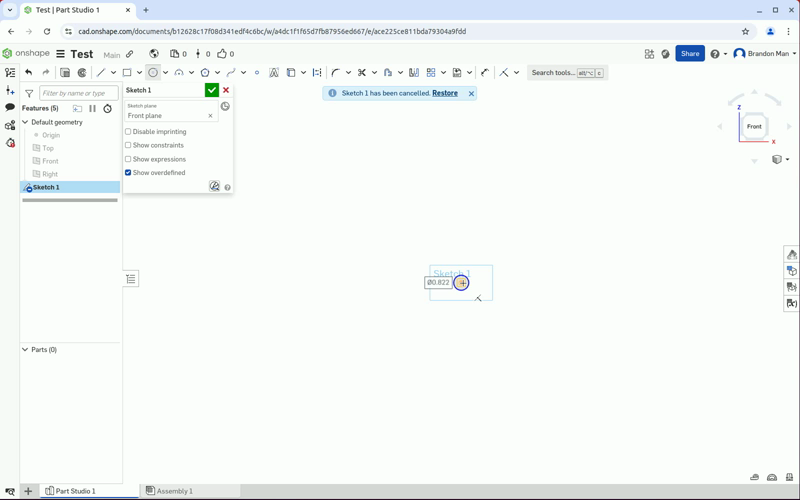
key(esc)
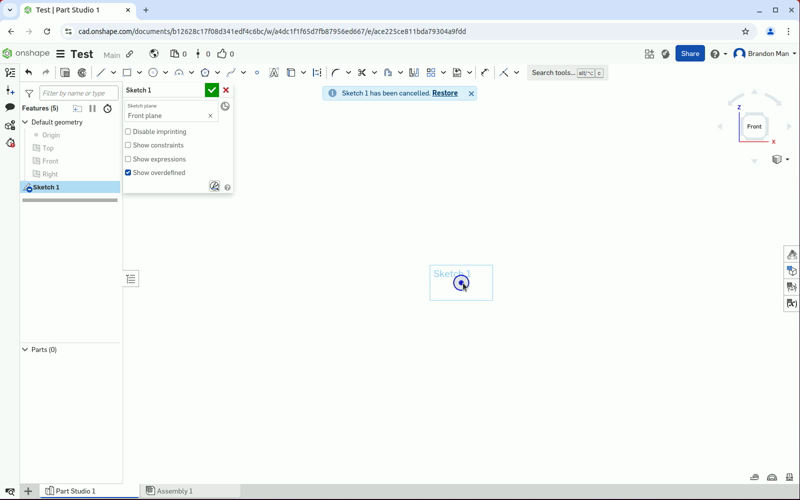
mouse_move(461, 286)
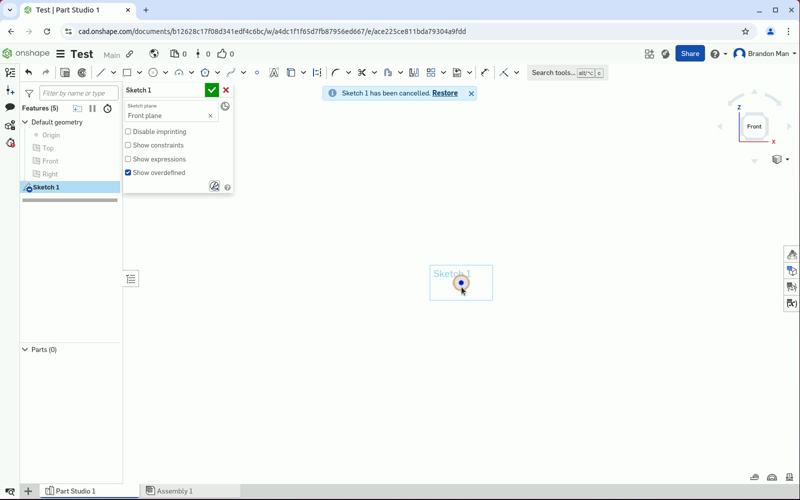
scroll(6)
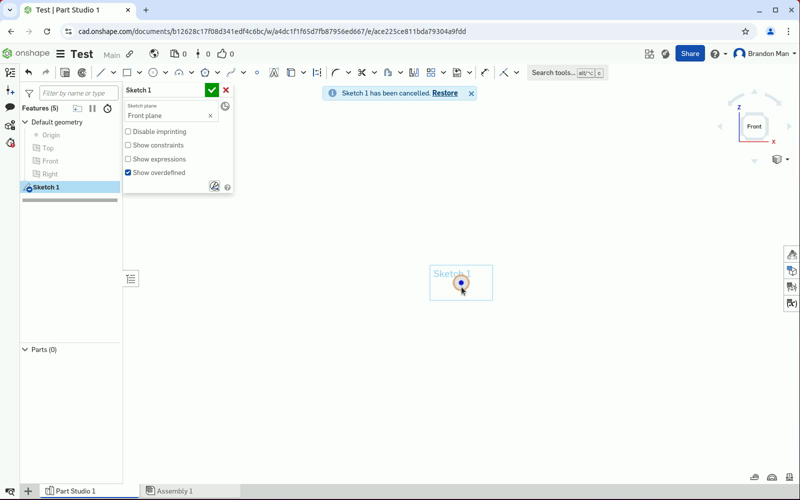
scroll(6)
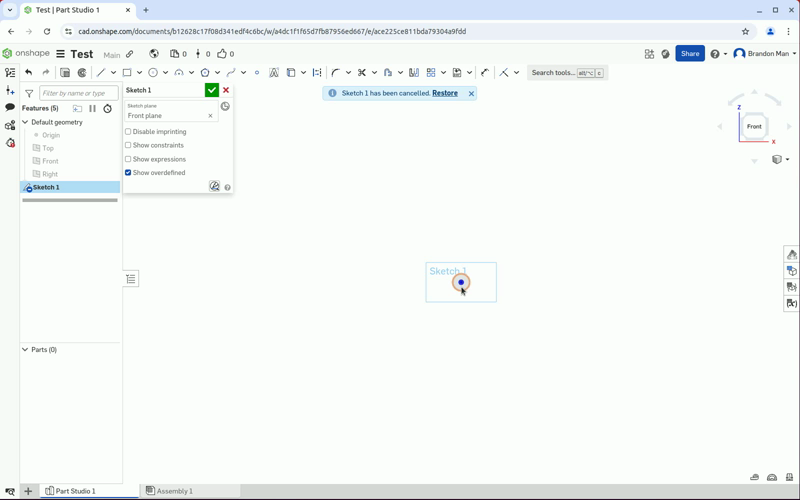
scroll(6)
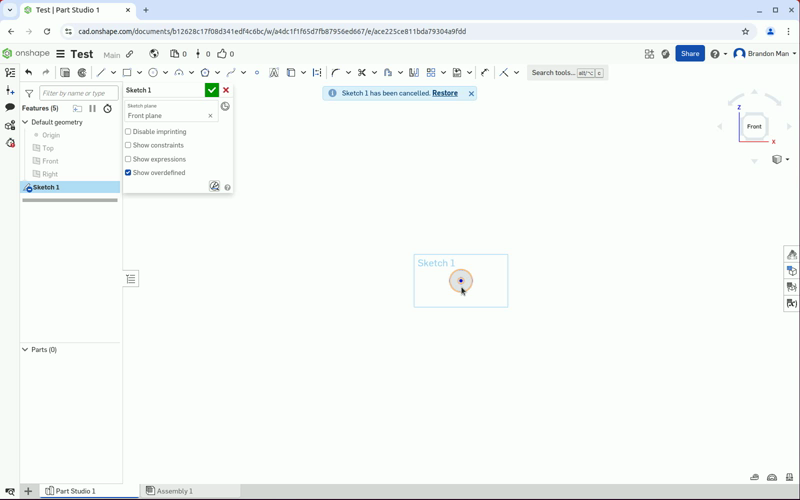
scroll(6)
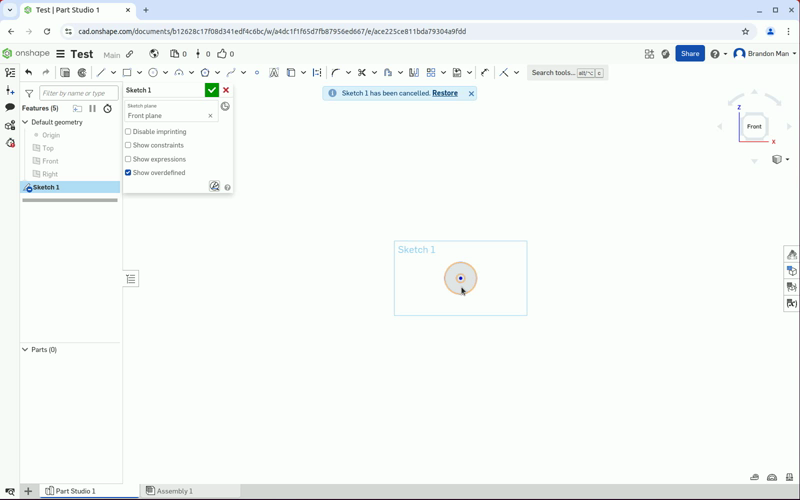
scroll(6)
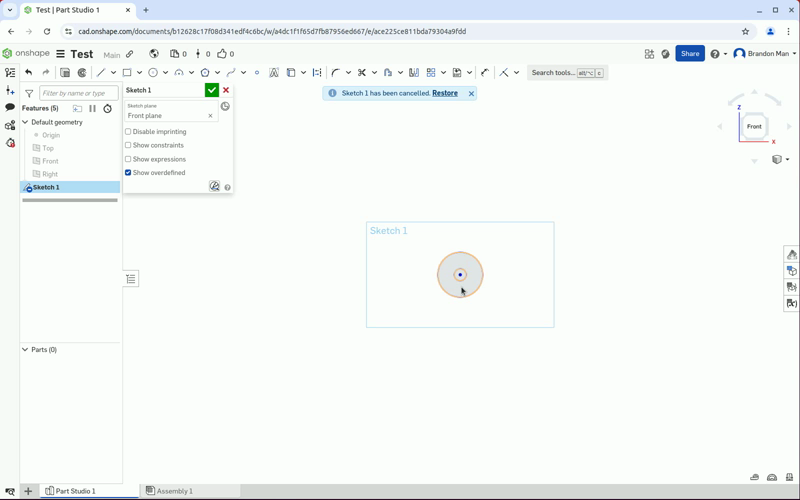
scroll(6)
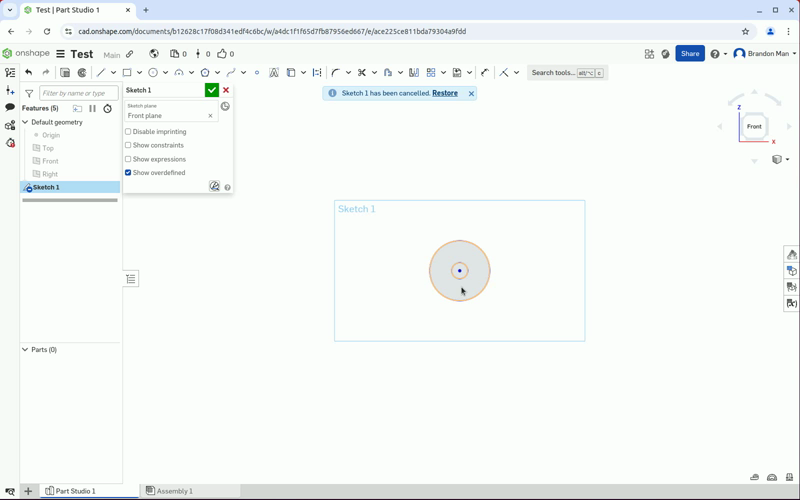
scroll(6)
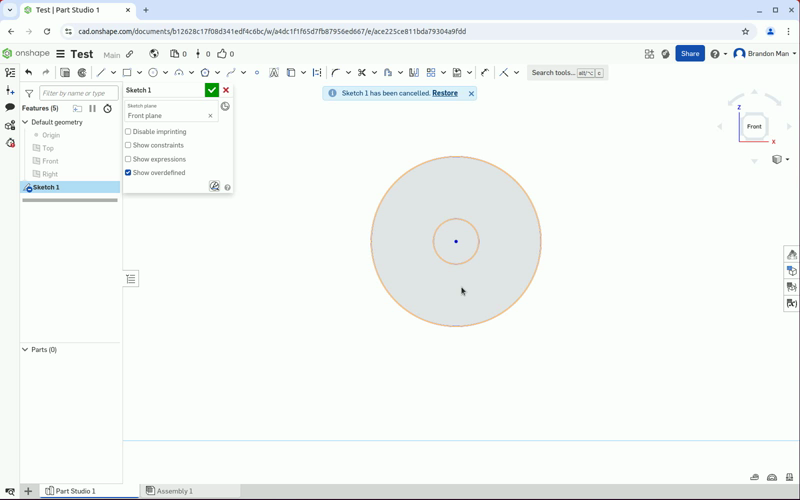
click(461, 286)
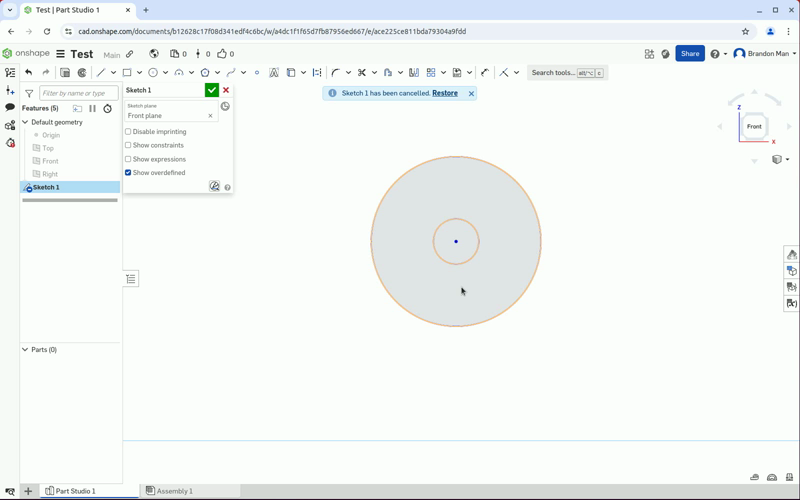
scroll(-6)
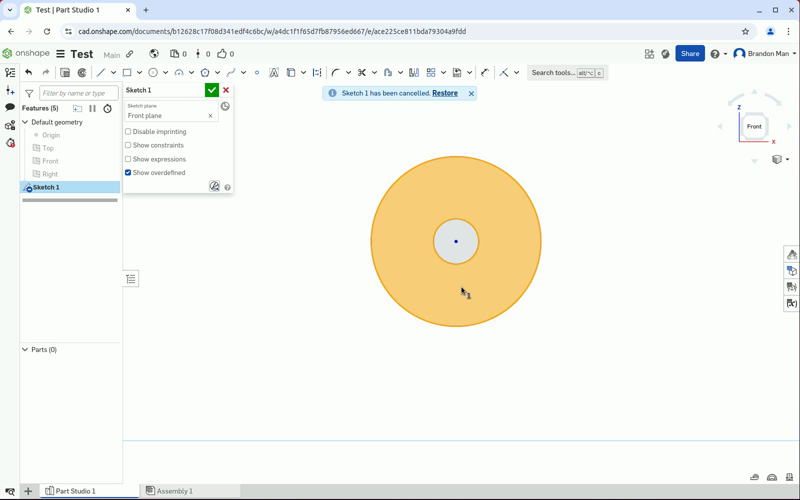
scroll(-6)
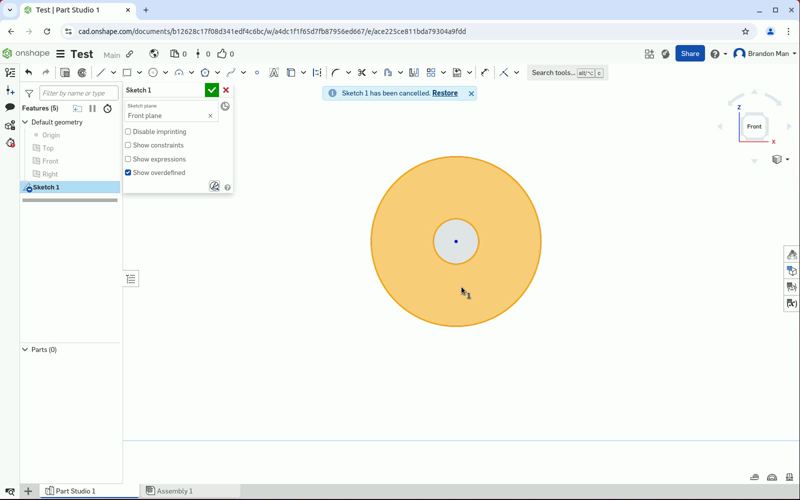
scroll(-6)
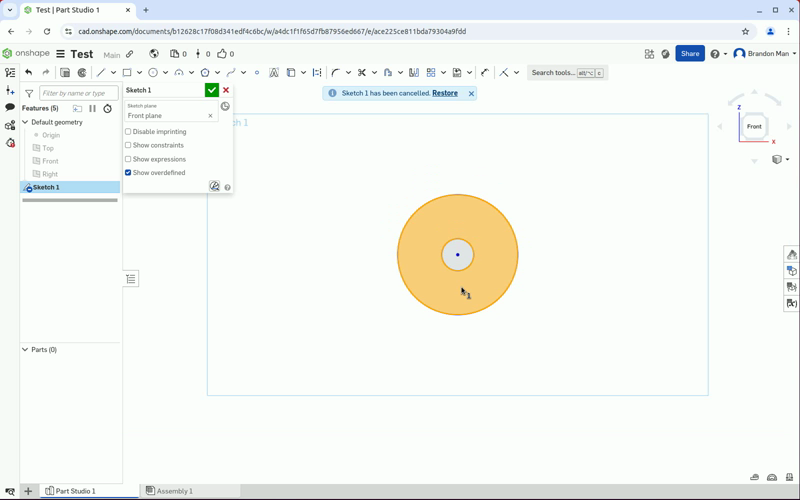
scroll(-6)
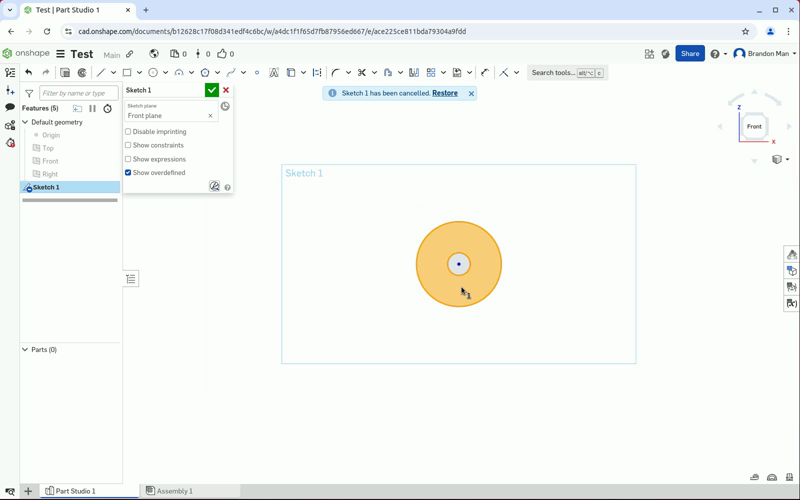
scroll(-6)
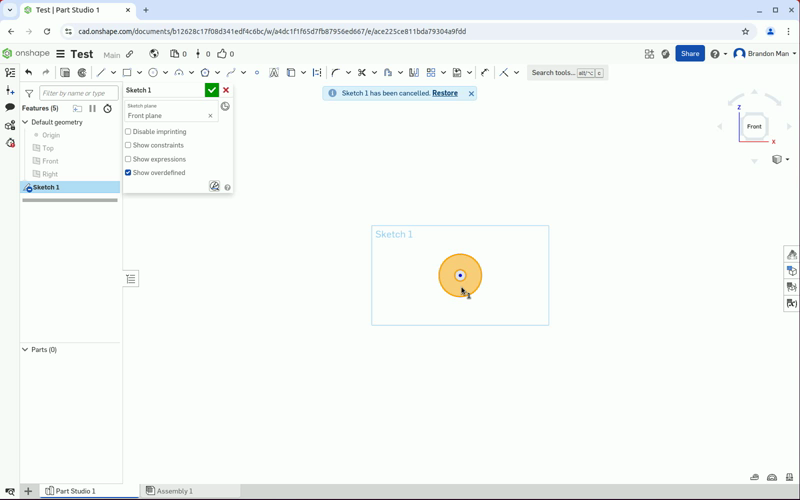
scroll(-6)
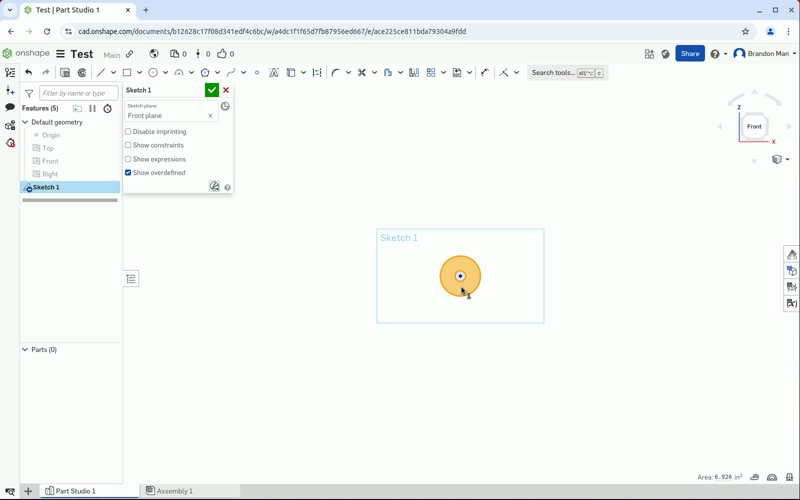
scroll(-6)
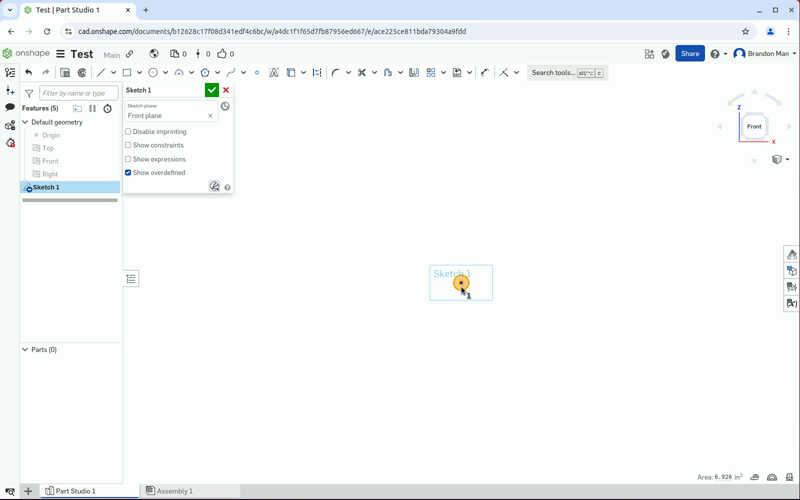
mouse_move(73, 352)
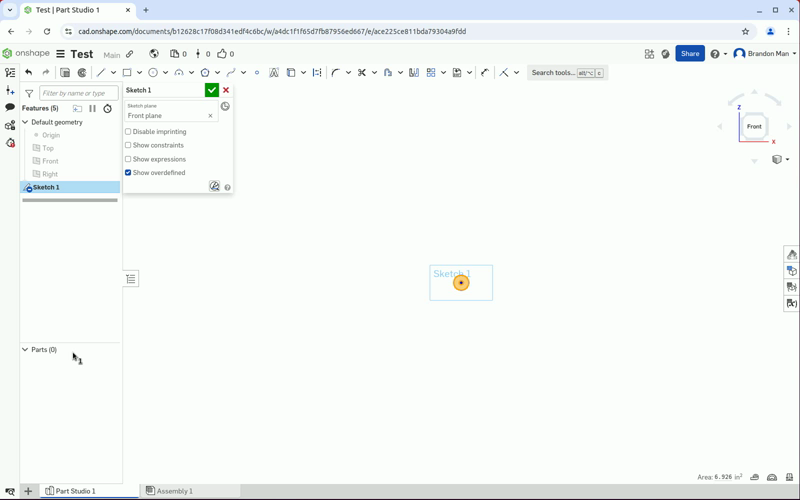
key(shift+y)
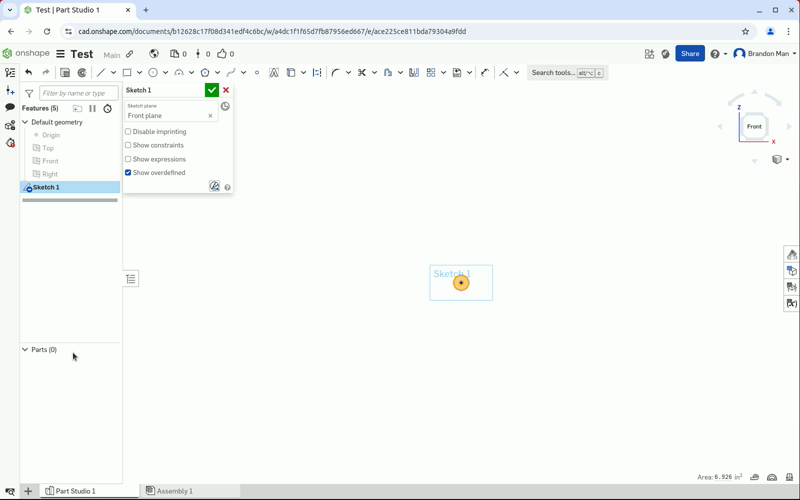
key(shift+e)
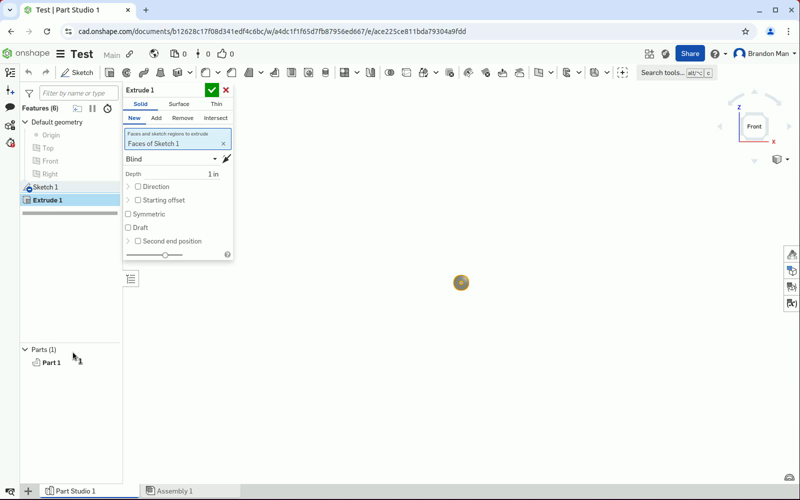
mouse_move(143, 106)
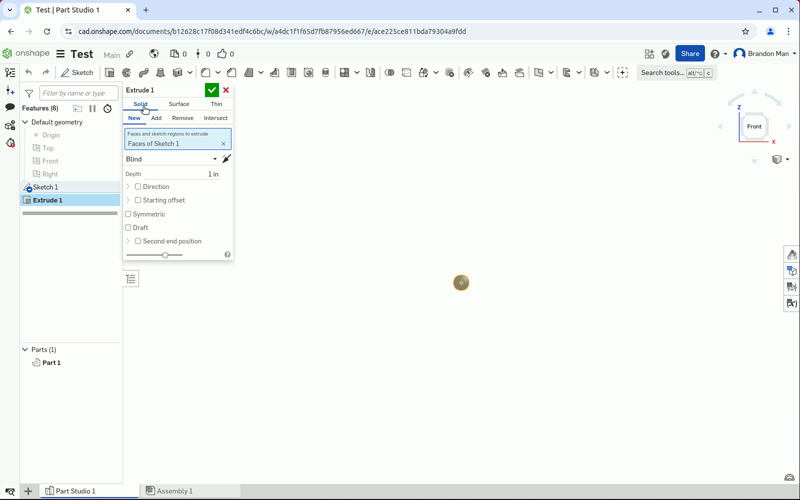
click(143, 106)
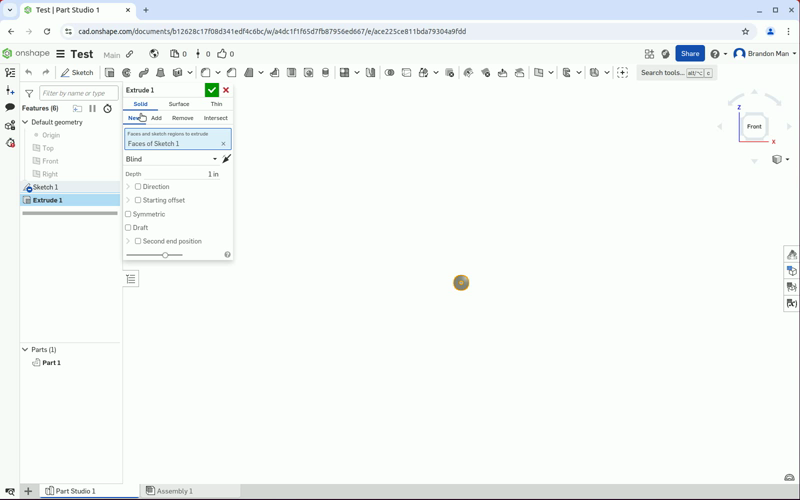
mouse_move(137, 120)
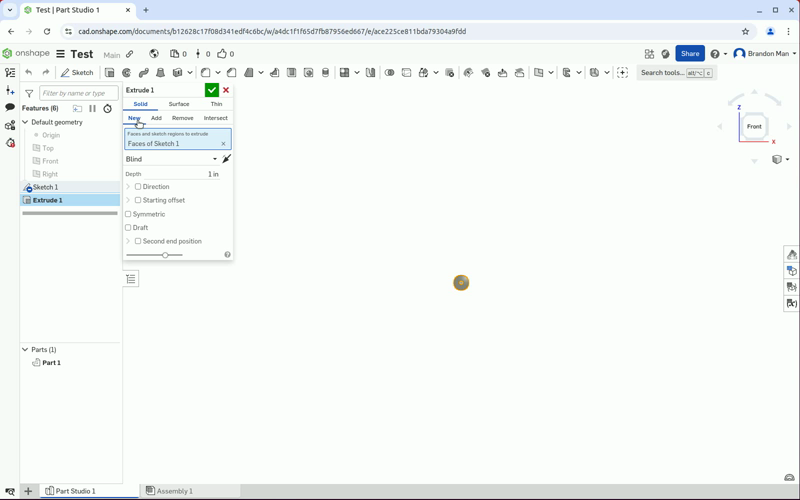
click(137, 120)
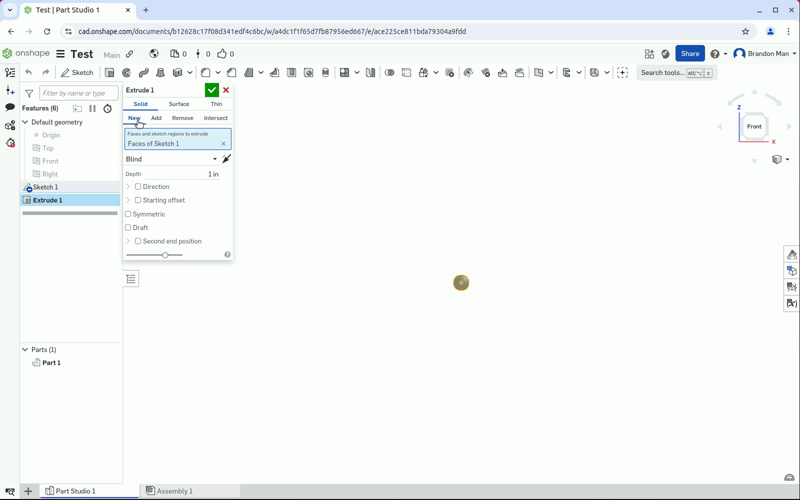
key(tab, 4)
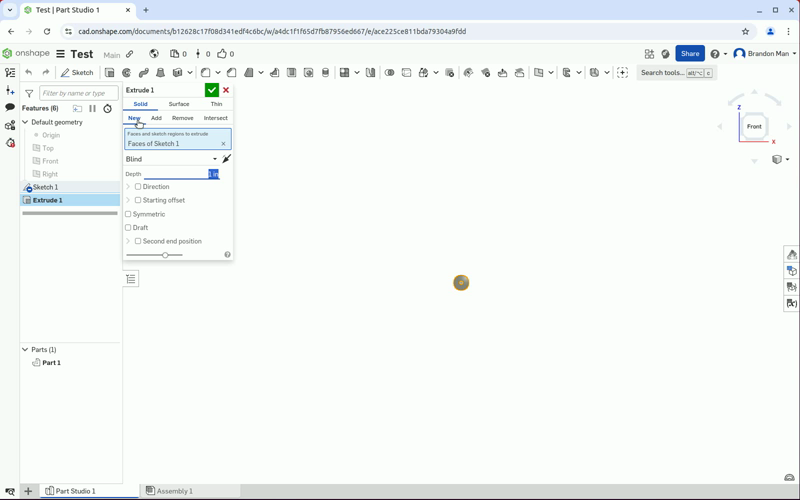
text(23.108)
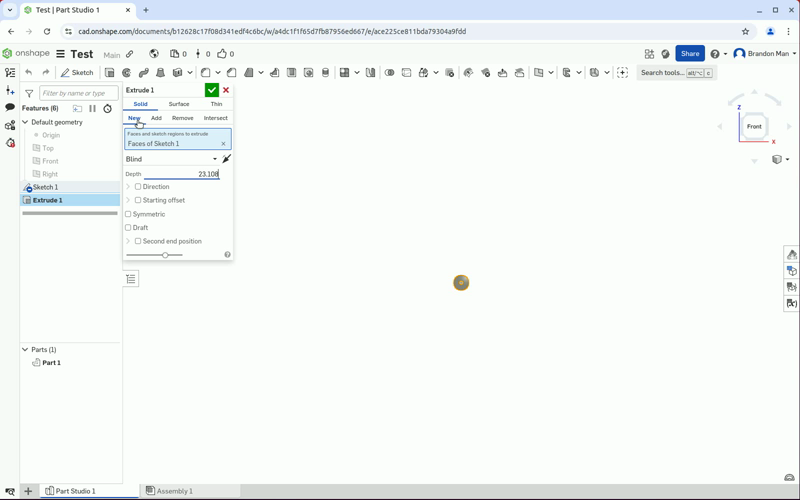
key(enter)
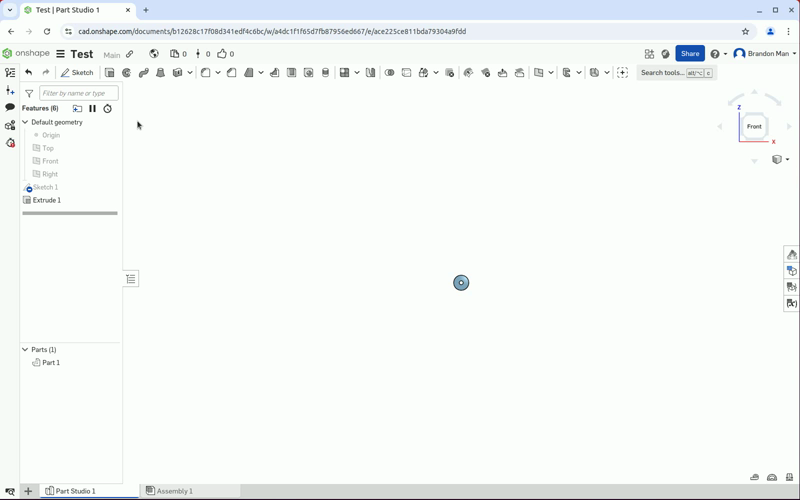
key(shift+h)
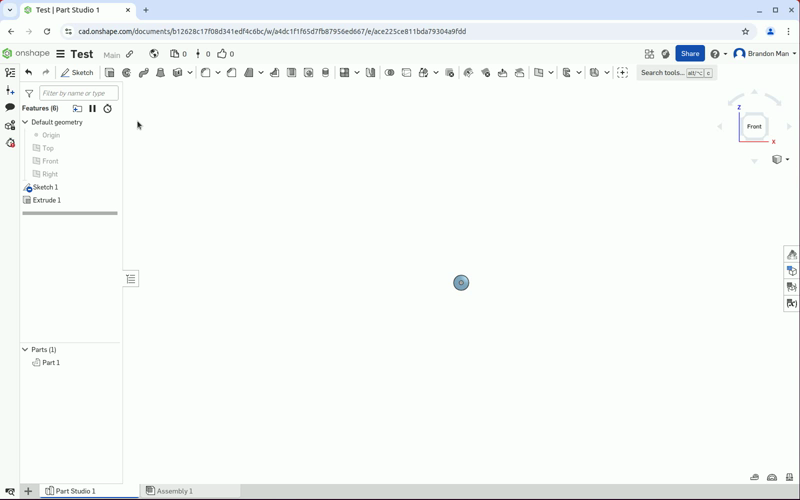
key(shift+h)
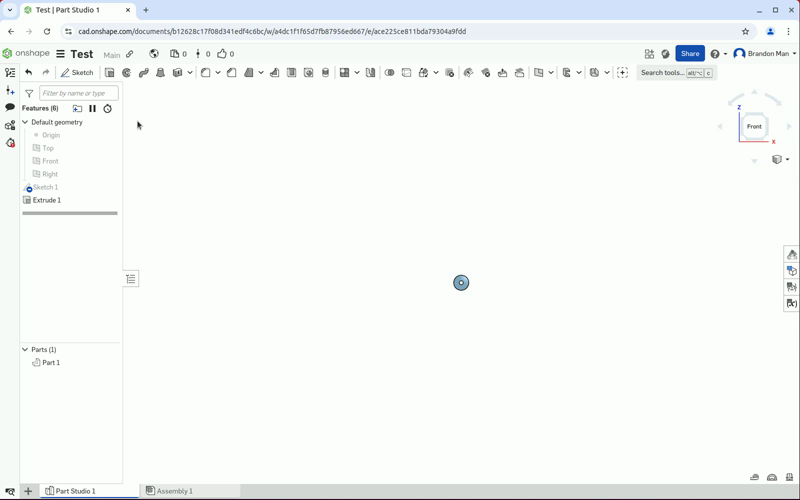
mouse_move(73, 189)
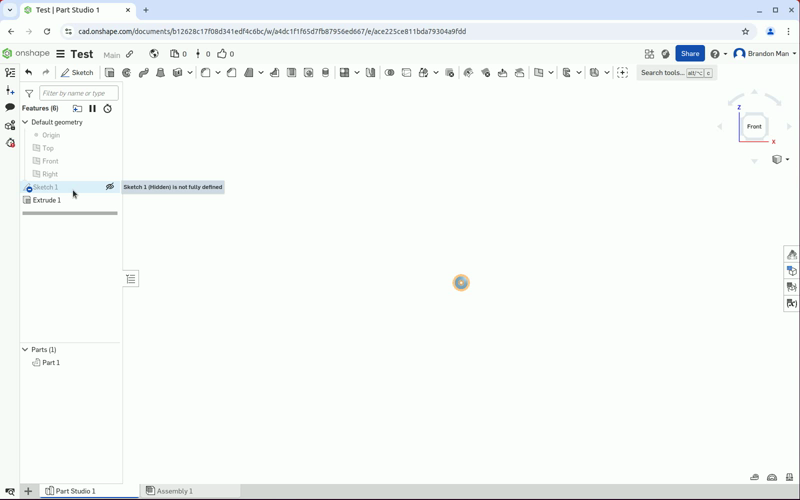
click(73, 189)
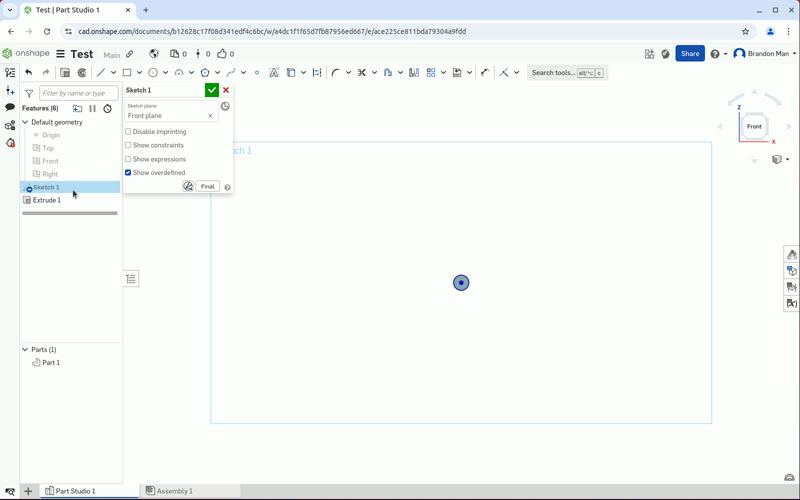
mouse_move(229, 92)
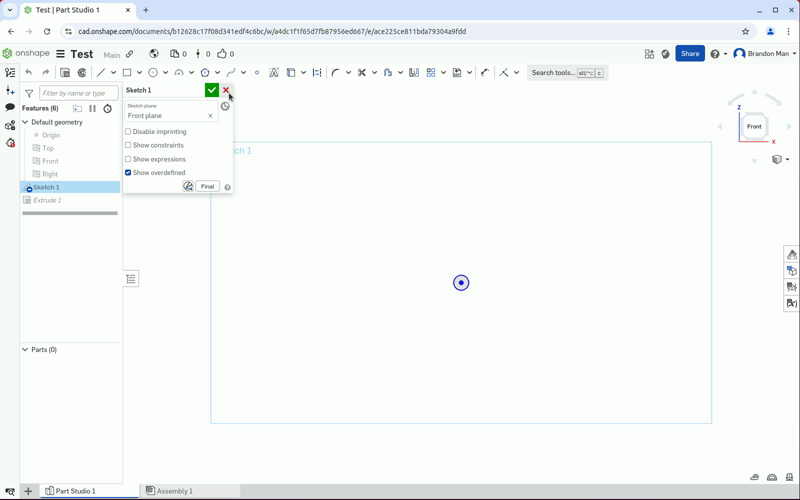
click(229, 92)
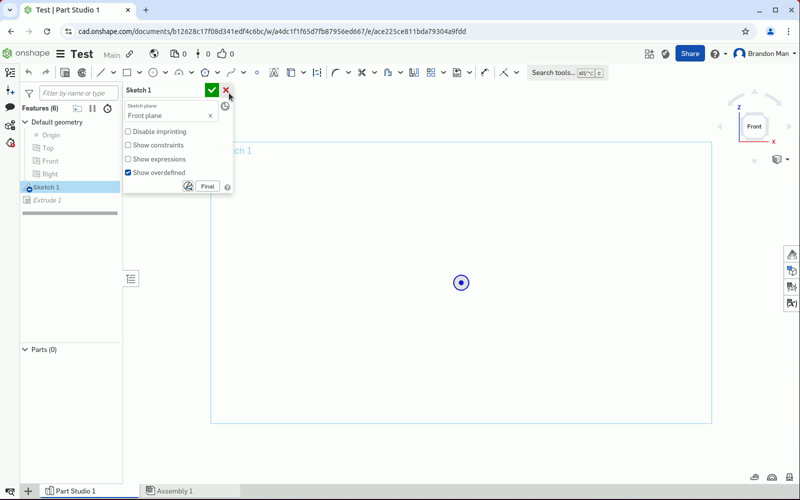
key(shift+s)
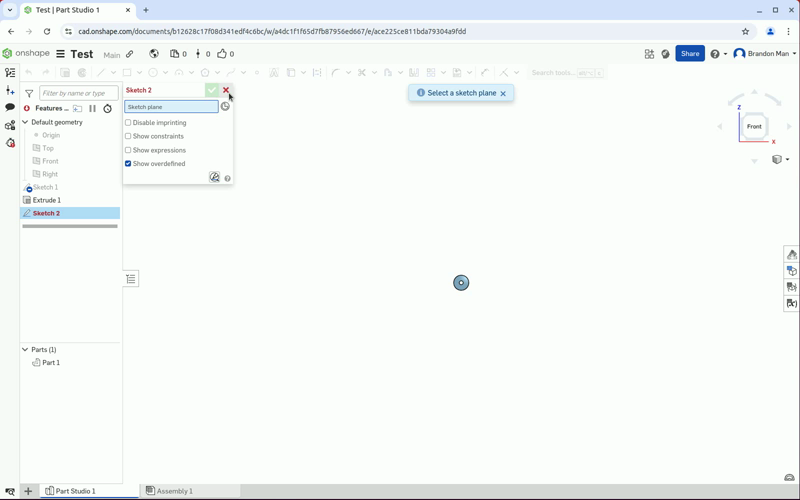
mouse_move(73, 163)
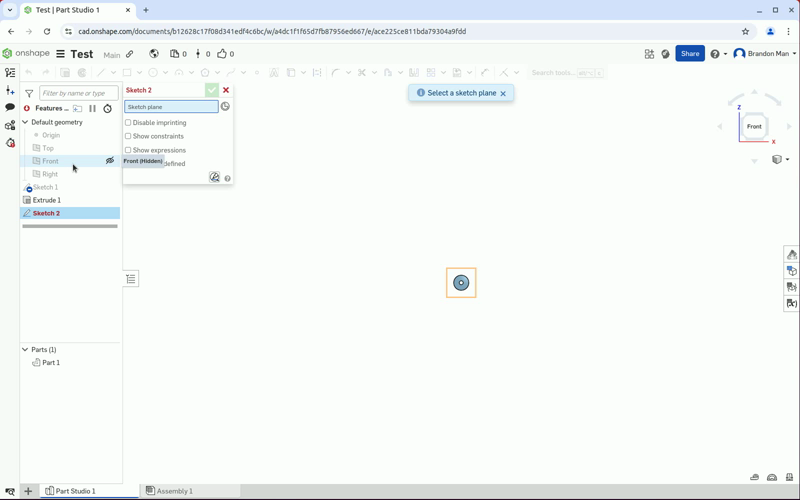
click(73, 163)
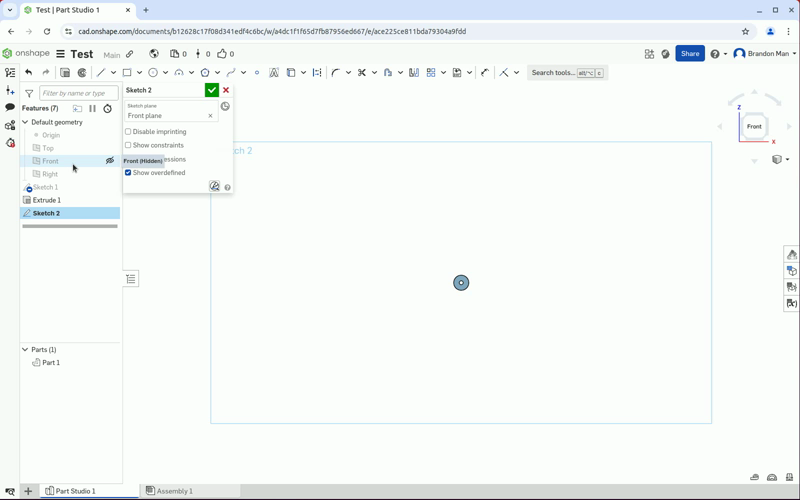
mouse_move(73, 352)
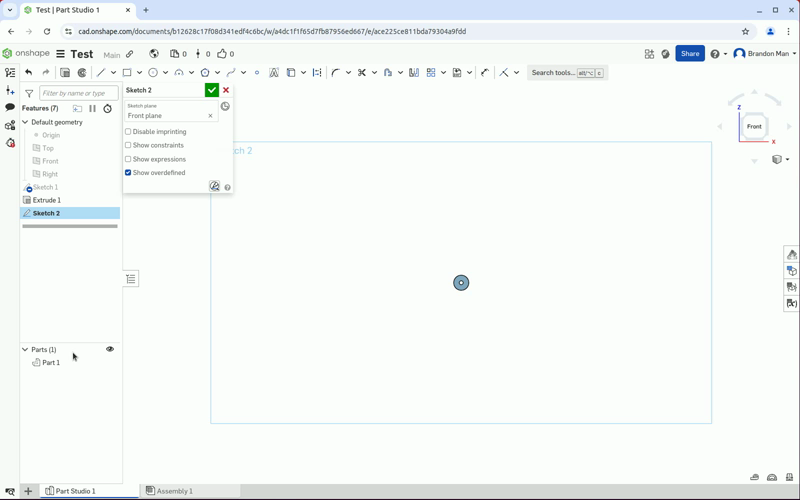
key(y)
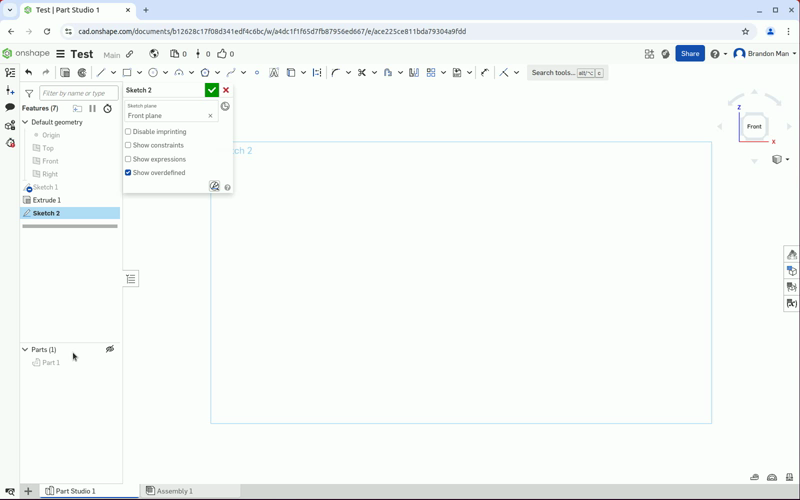
key(c)
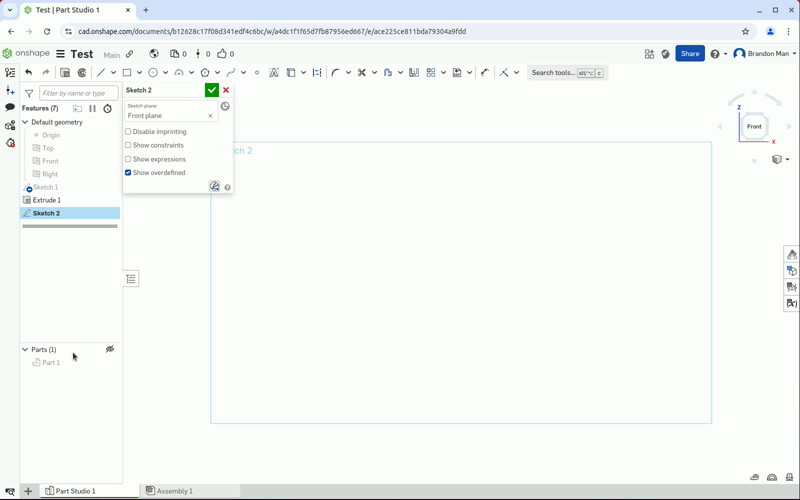
key_down(shift)
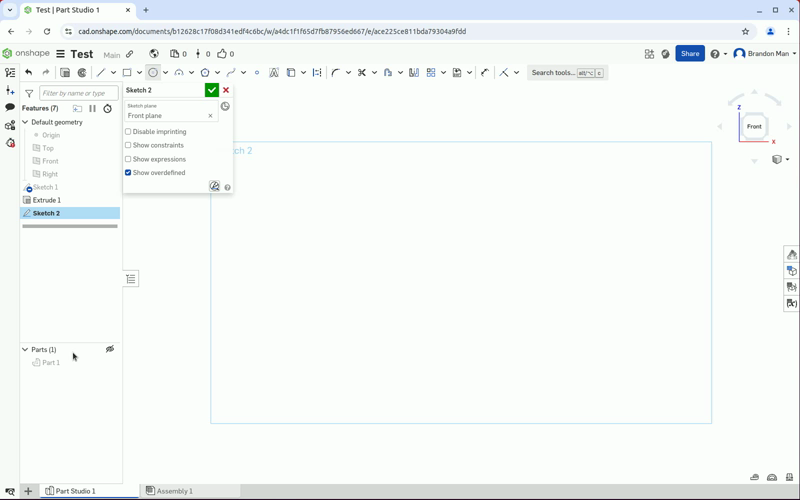
mouse_move(460, 282)
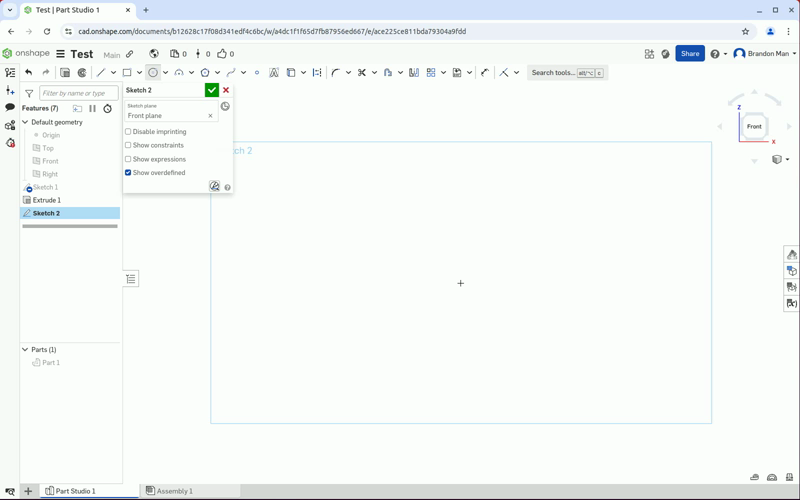
click(460, 282)
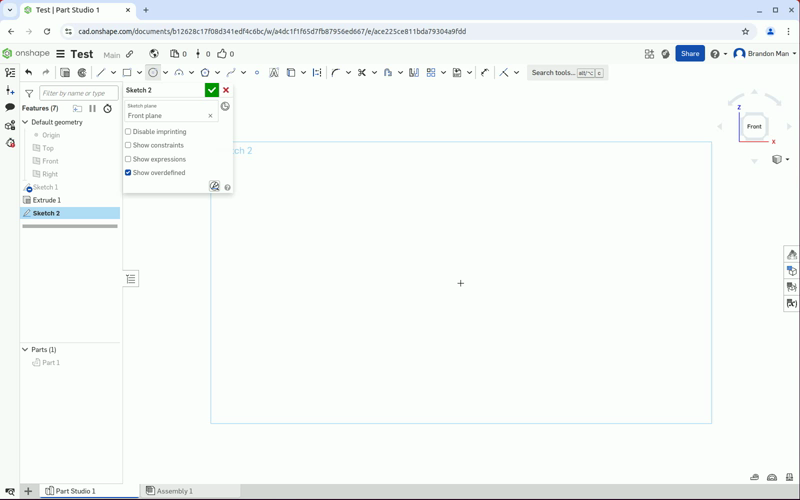
key_up(shift)
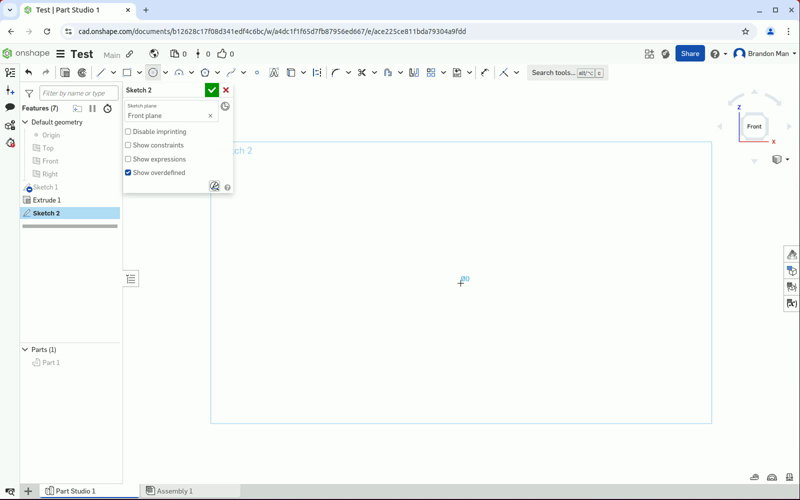
mouse_move(463, 282)
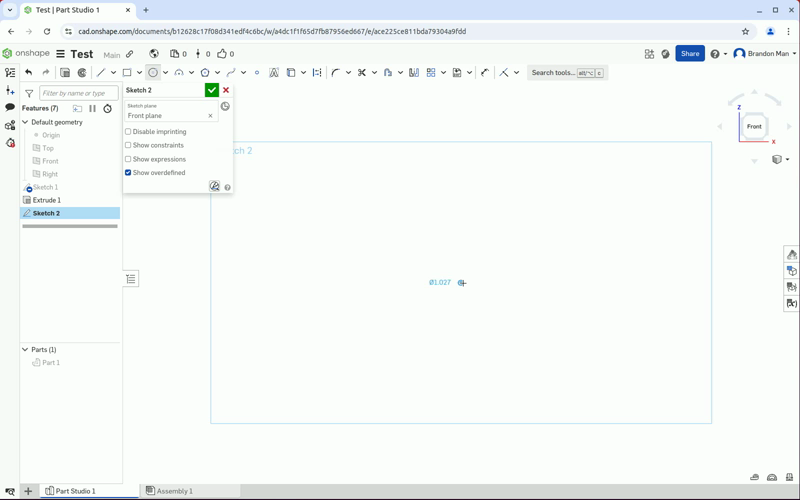
scroll(6)
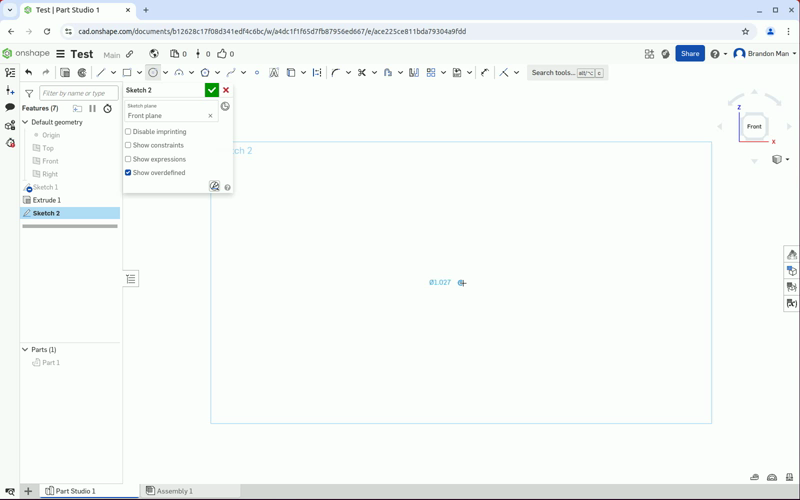
scroll(6)
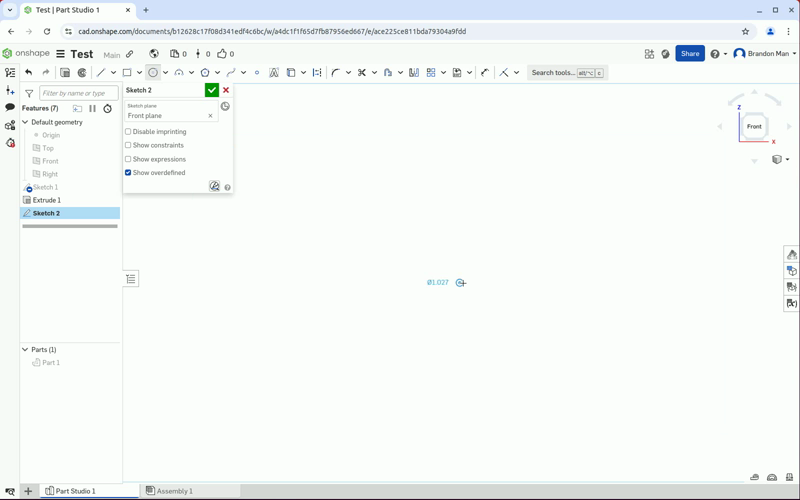
scroll(6)
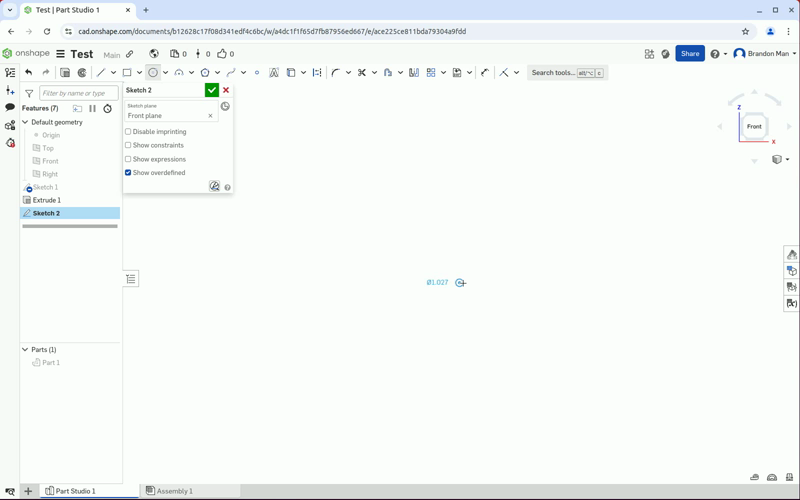
scroll(6)
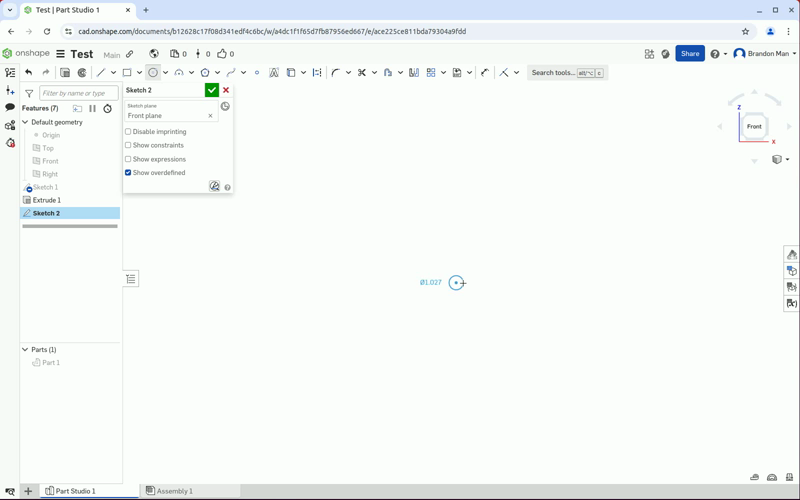
scroll(6)
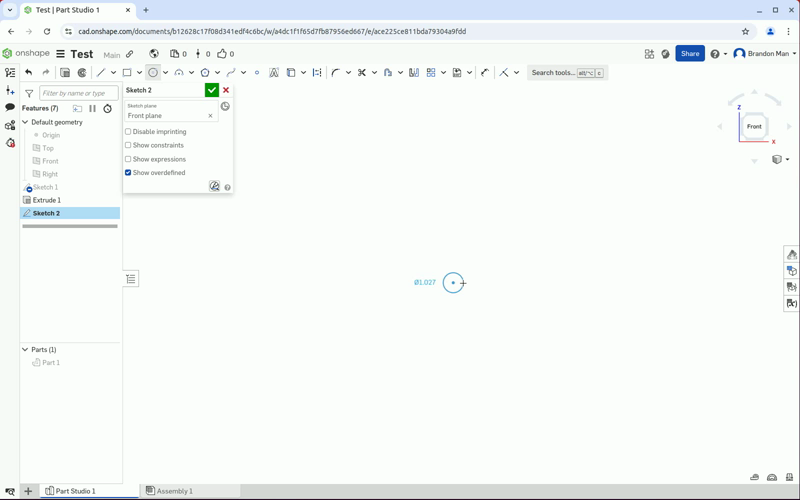
scroll(6)
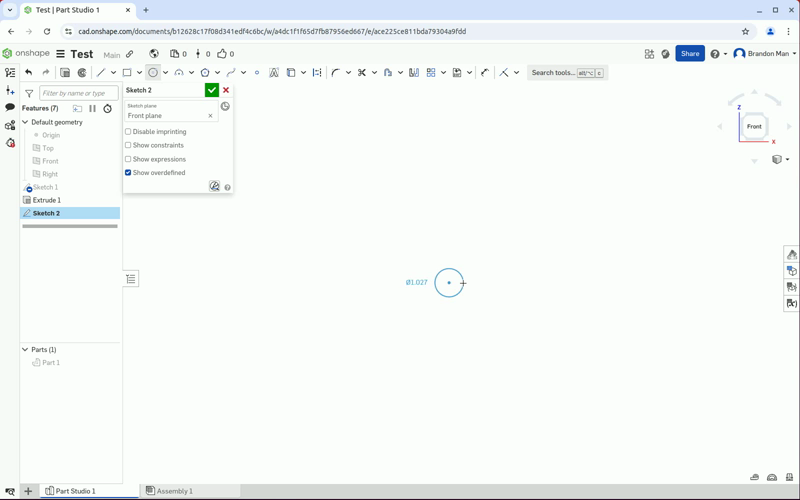
scroll(6)
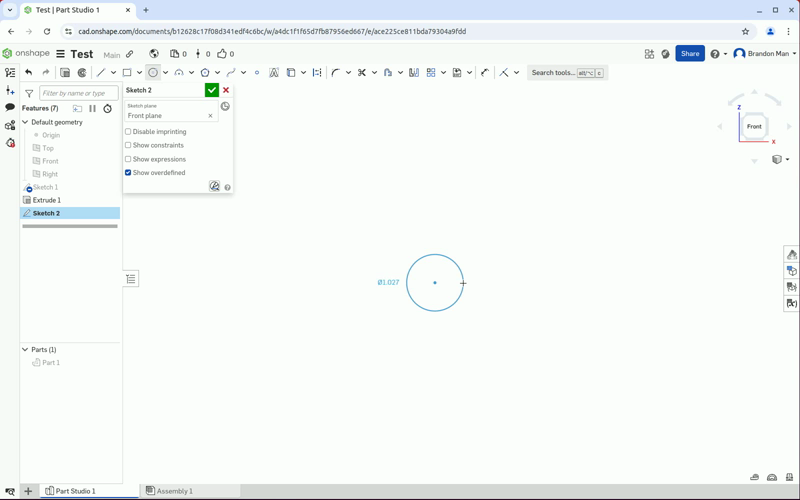
click(463, 282)
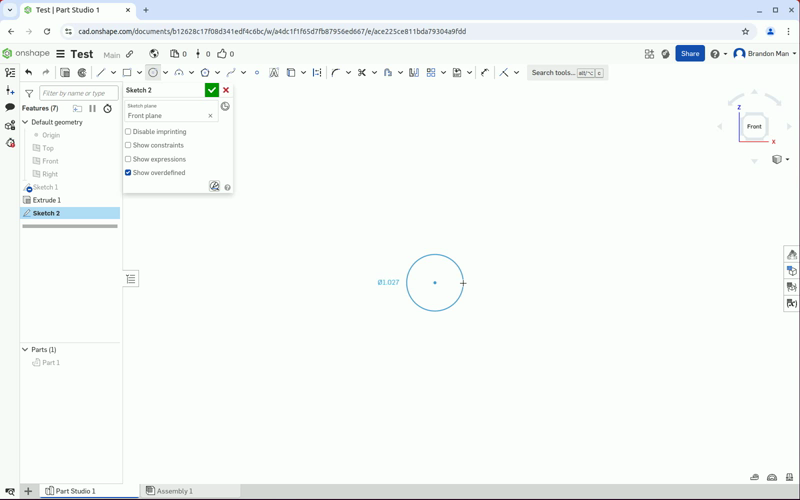
scroll(-6)
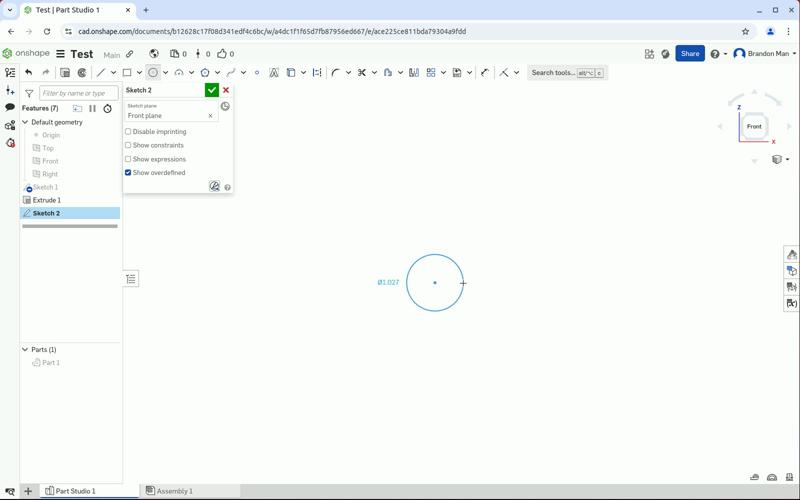
scroll(-6)
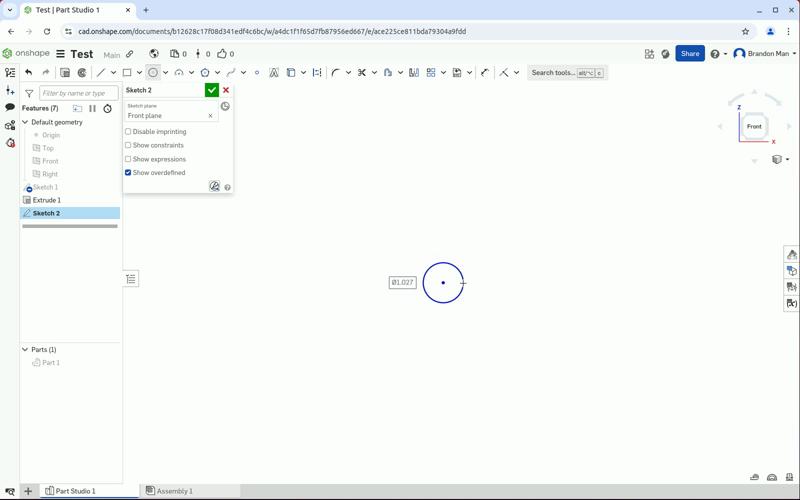
scroll(-6)
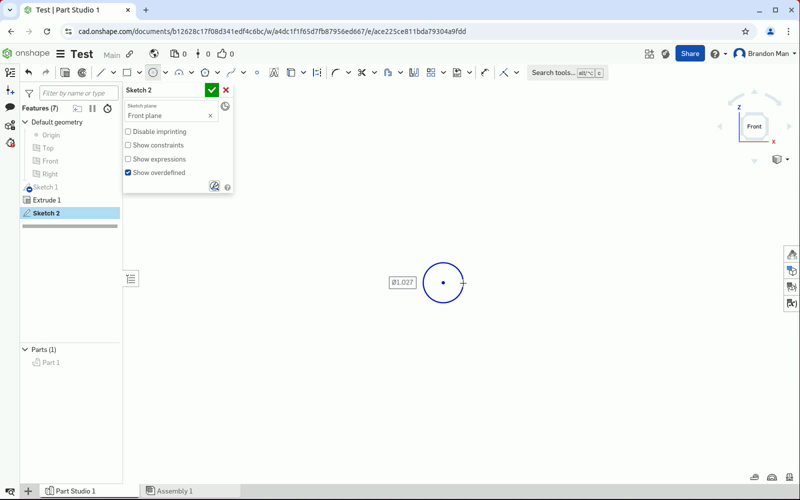
scroll(-6)
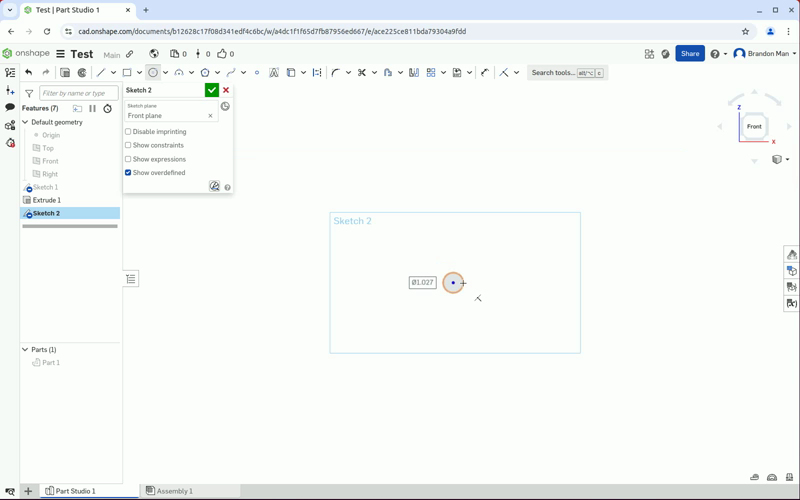
scroll(-6)
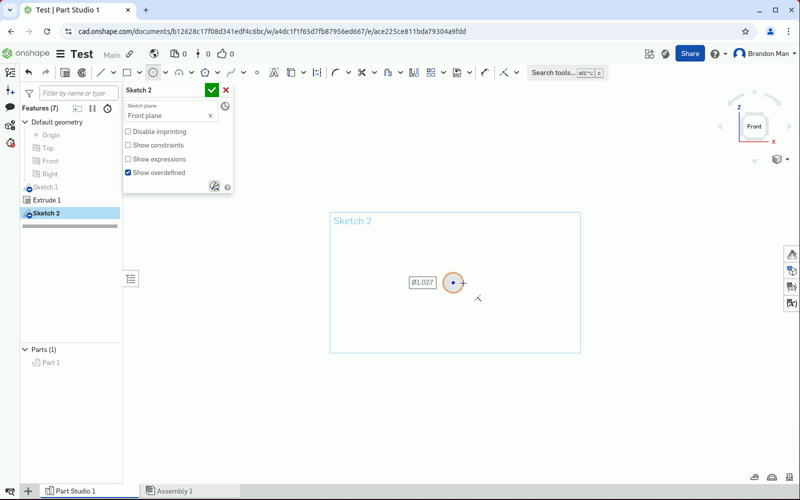
scroll(-6)
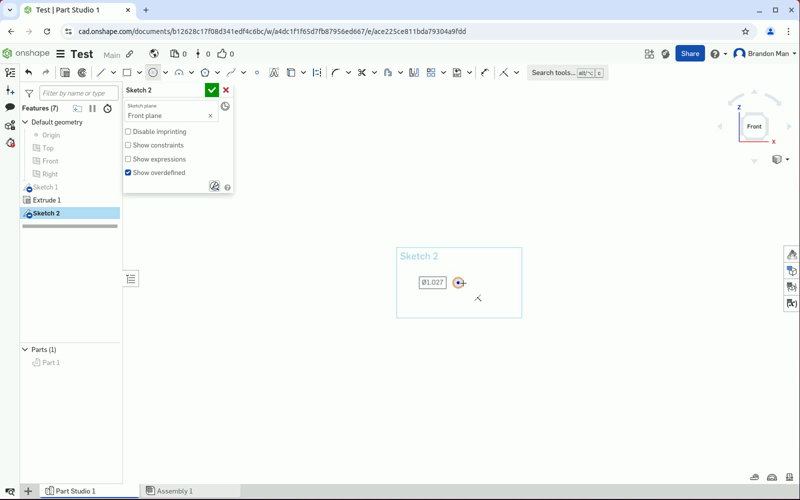
scroll(-6)
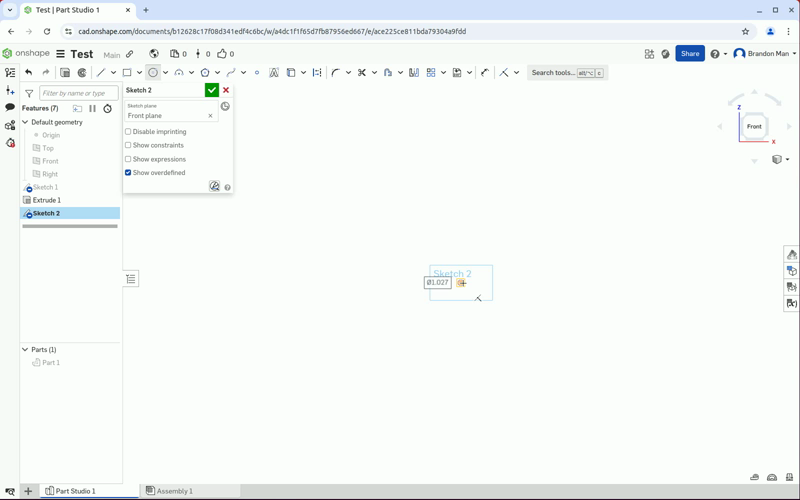
key(esc)
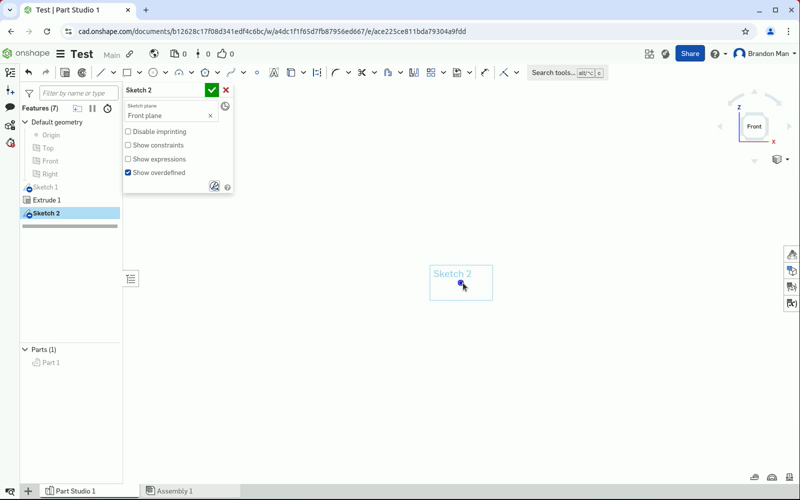
mouse_move(461, 281)
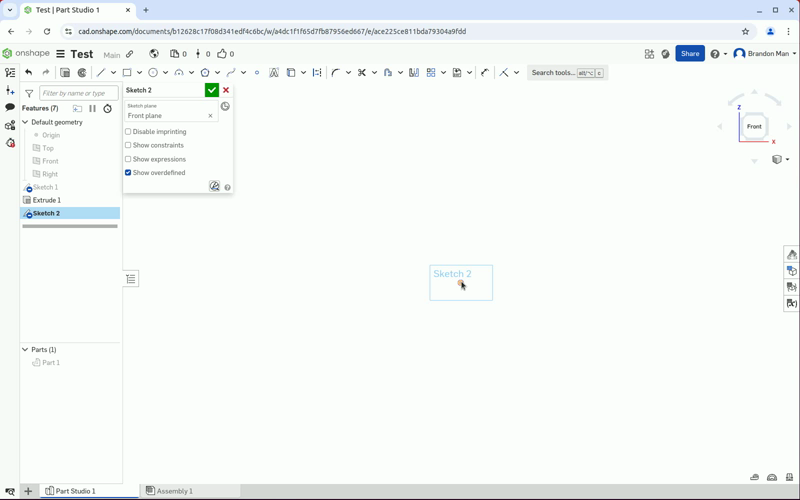
scroll(6)
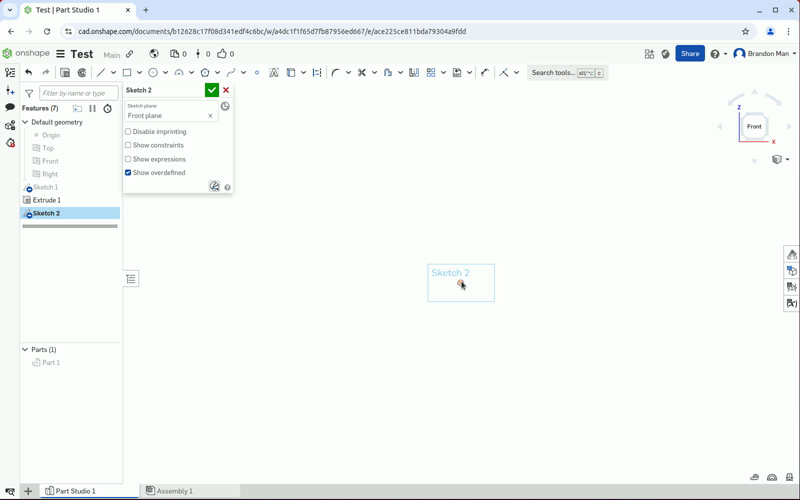
scroll(6)
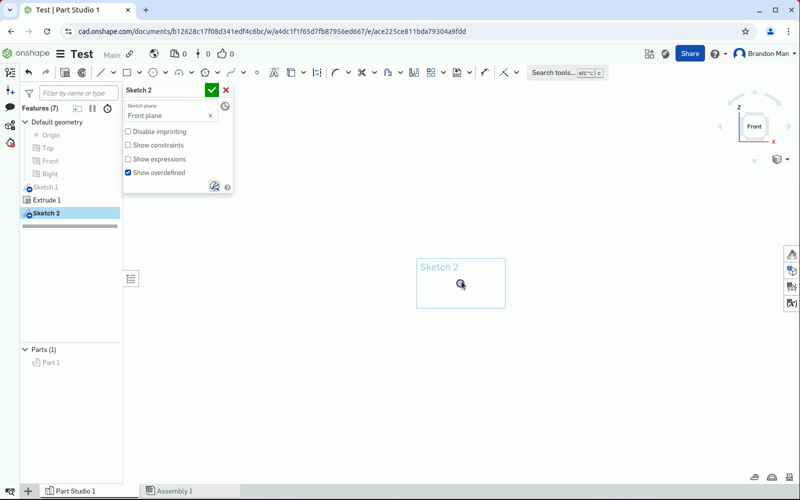
scroll(6)
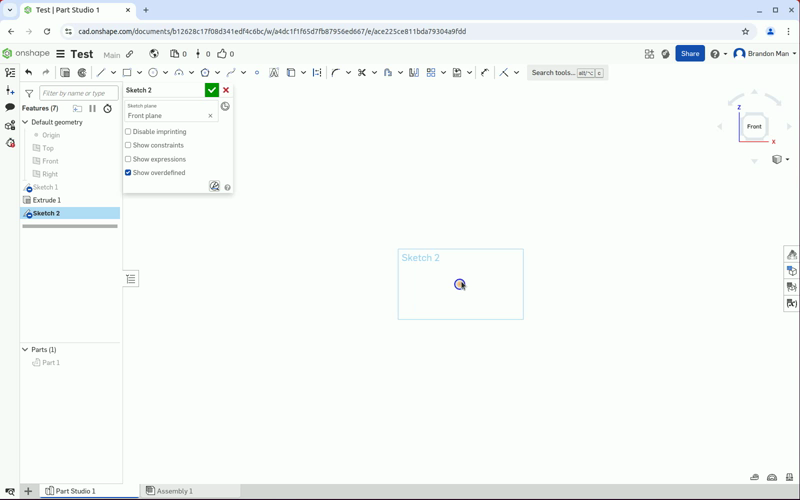
scroll(6)
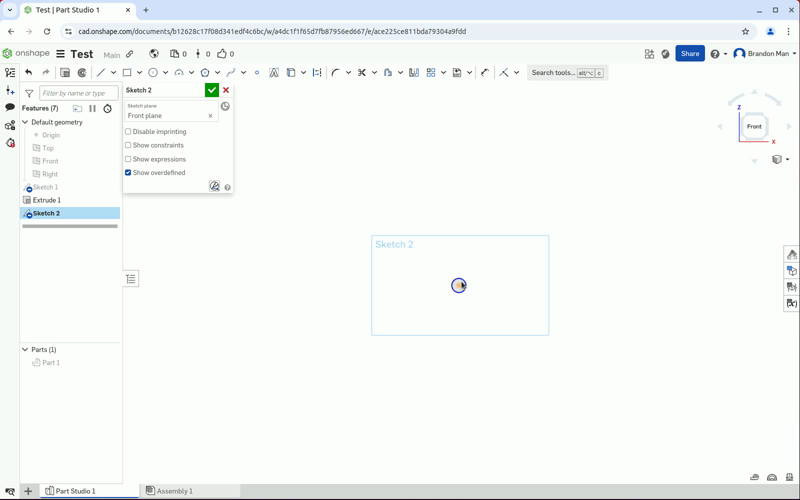
scroll(6)
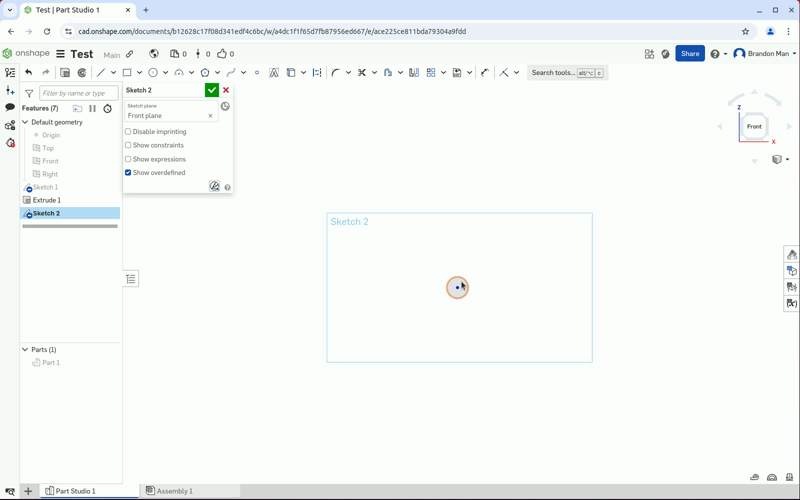
scroll(6)
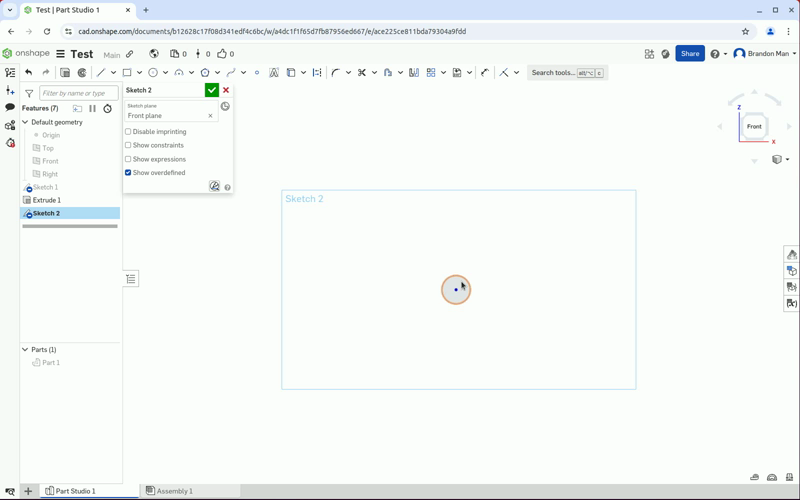
scroll(6)
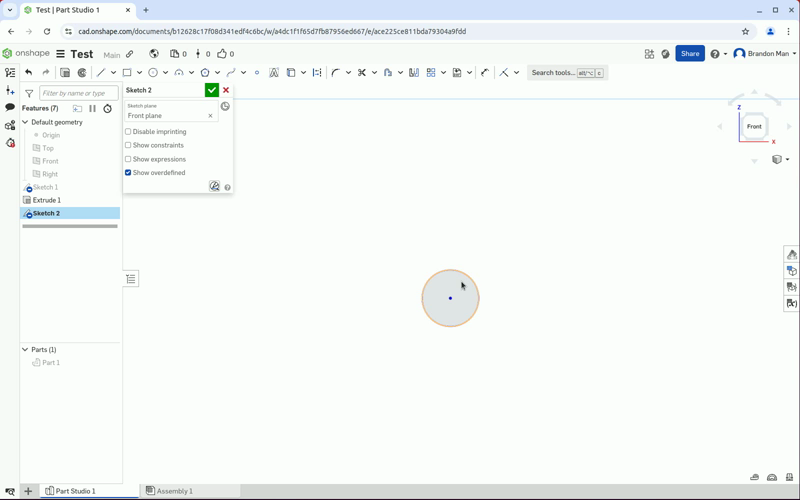
click(461, 281)
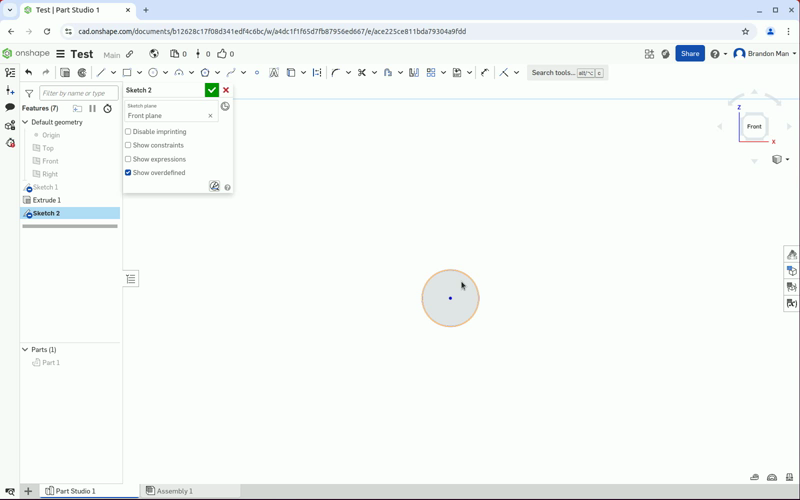
scroll(-6)
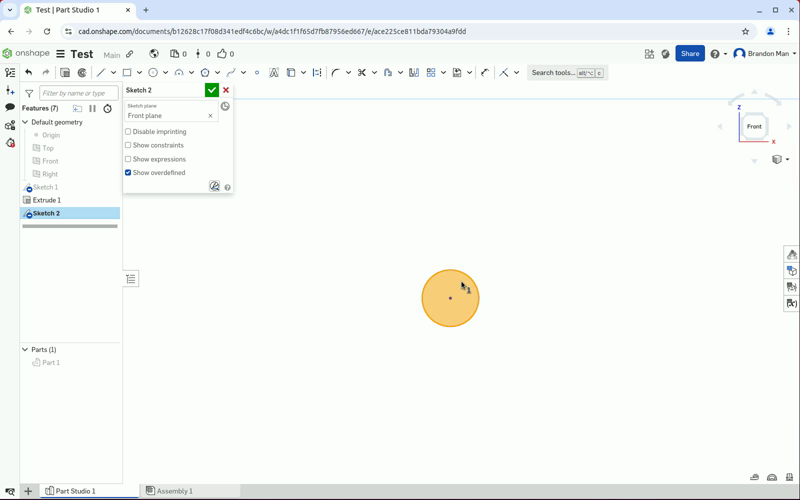
scroll(-6)
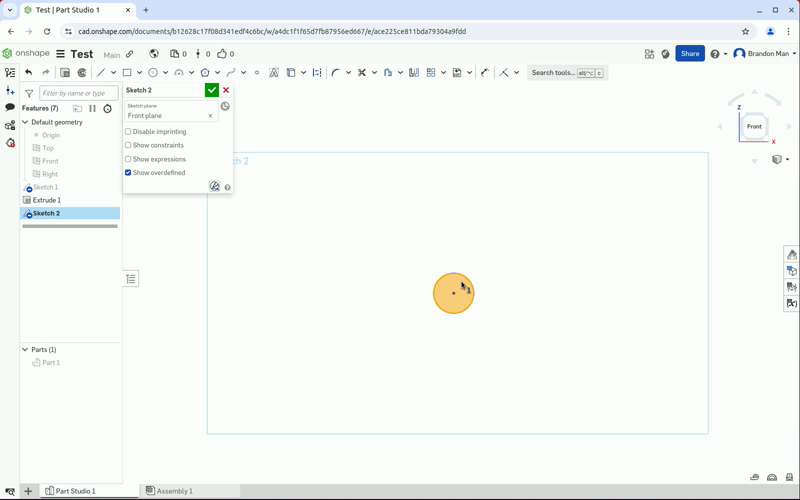
scroll(-6)
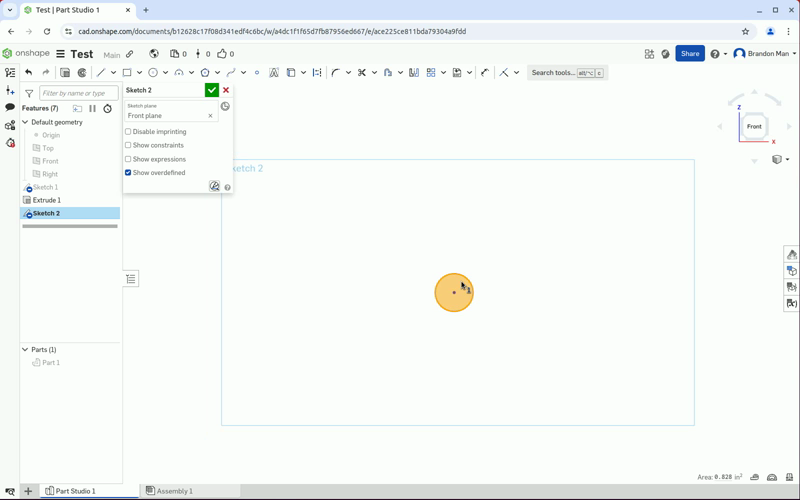
scroll(-6)
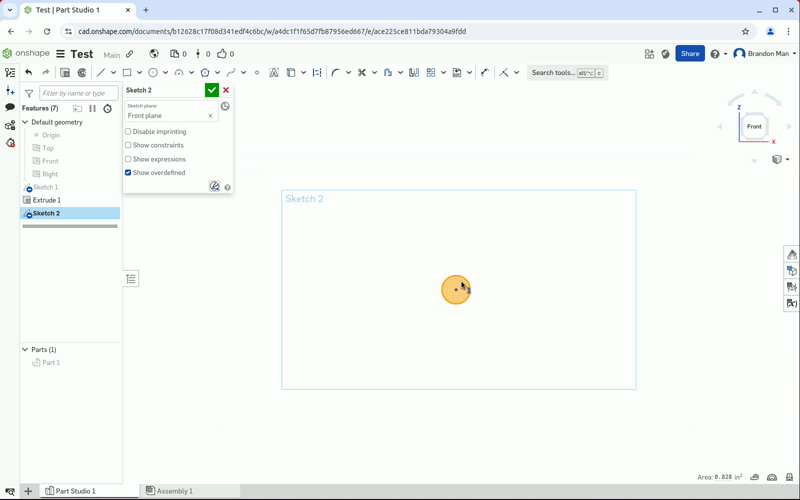
scroll(-6)
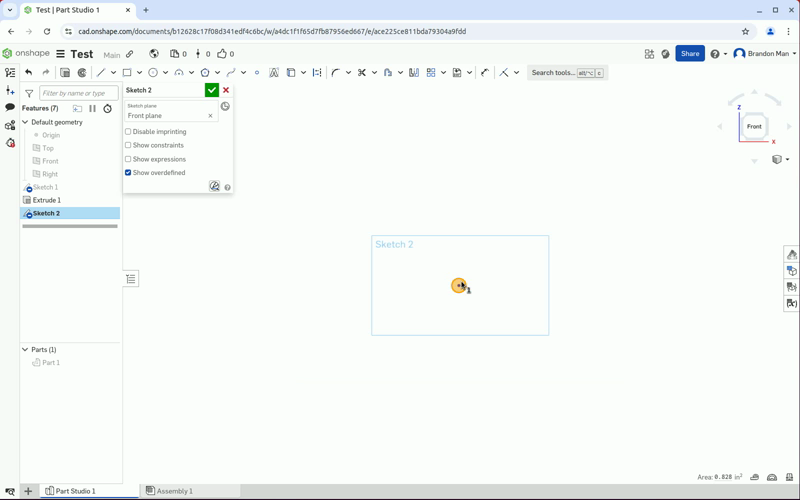
scroll(-6)
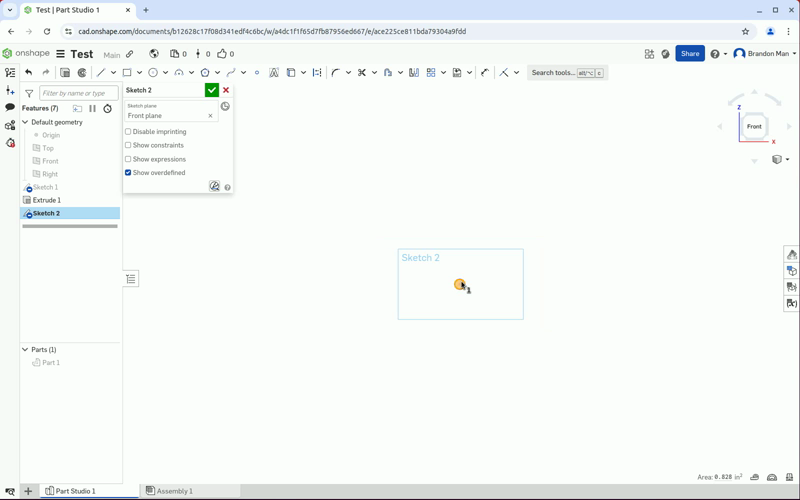
scroll(-6)
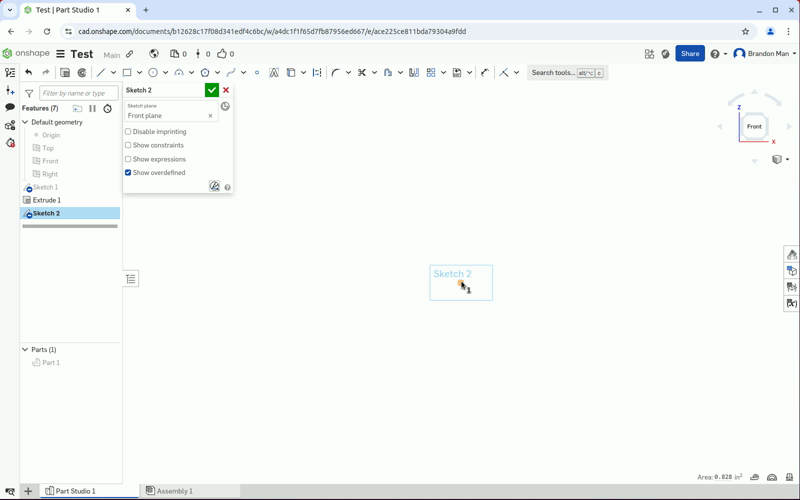
mouse_move(73, 352)
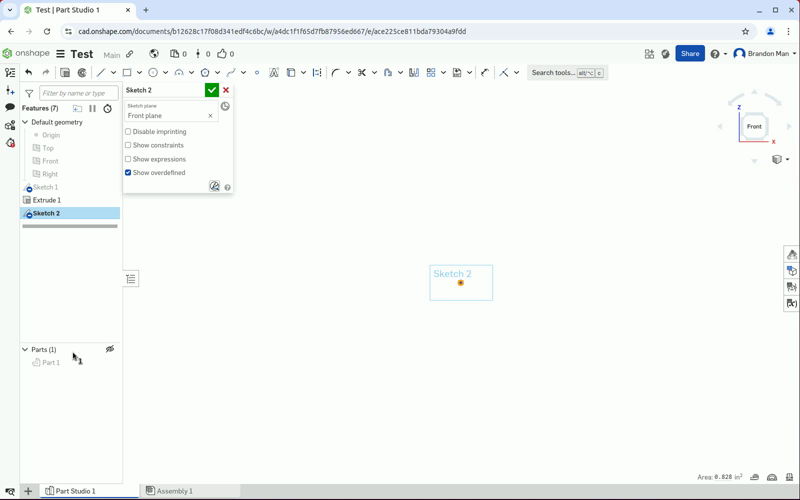
key(shift+y)
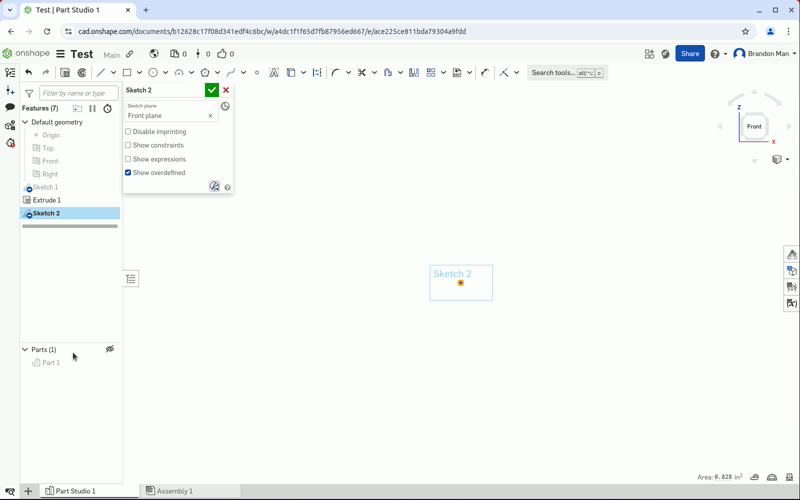
key(shift+e)
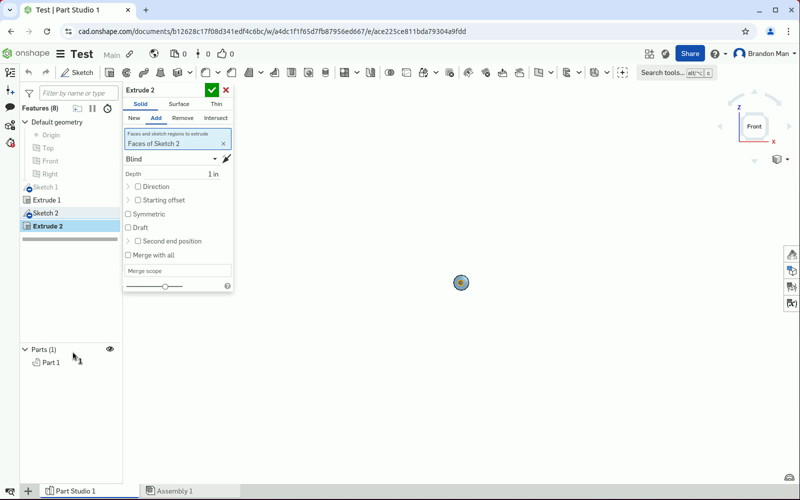
mouse_move(143, 106)
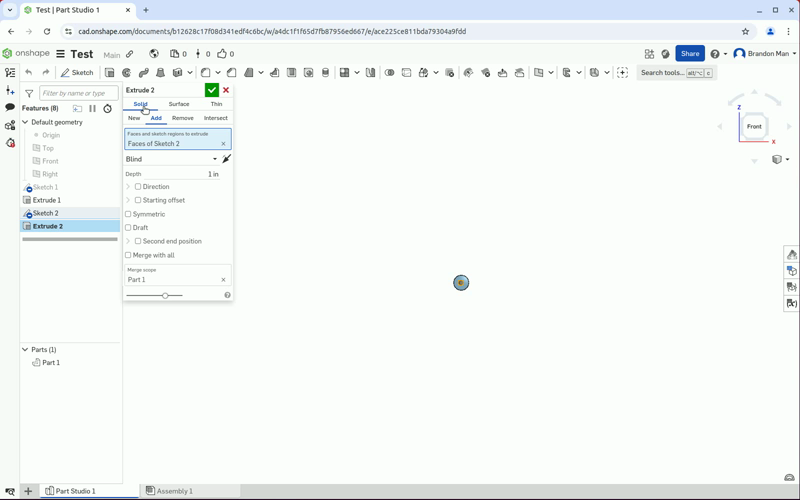
click(143, 106)
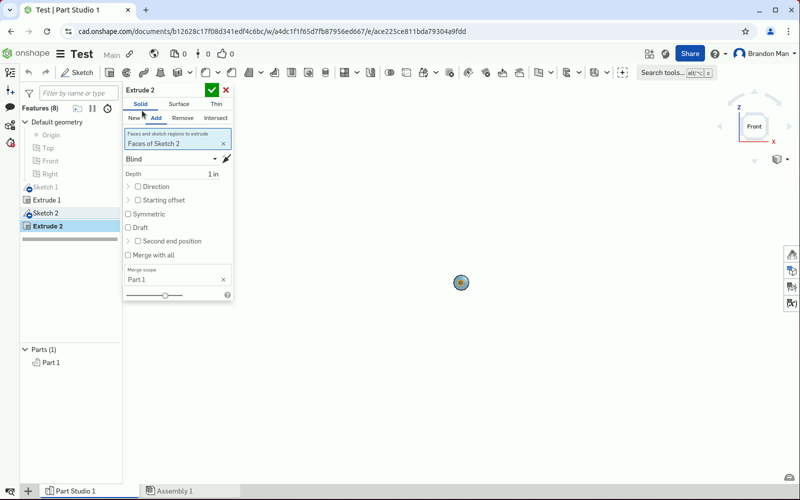
mouse_move(137, 120)
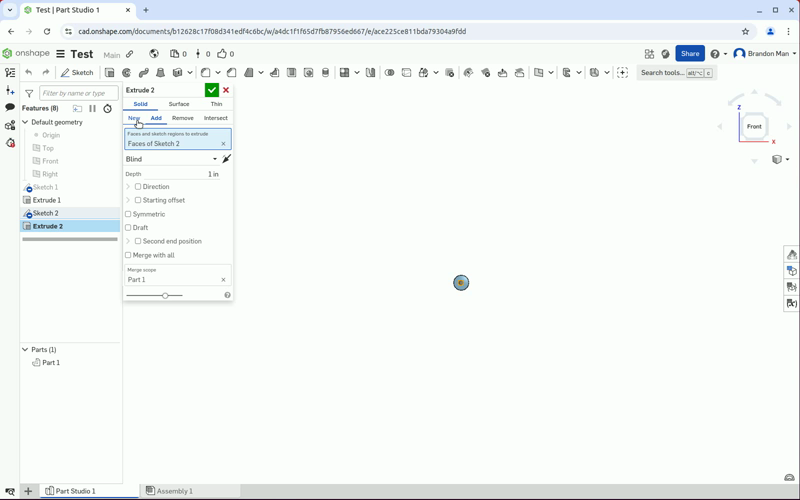
click(137, 120)
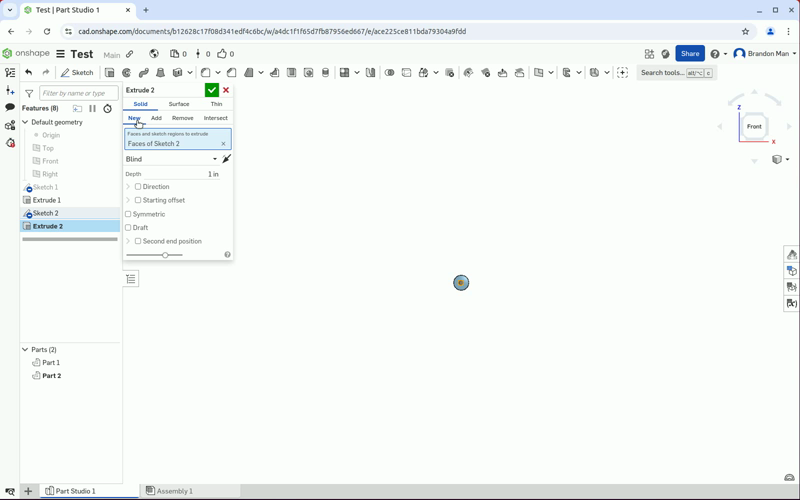
key(tab, 4)
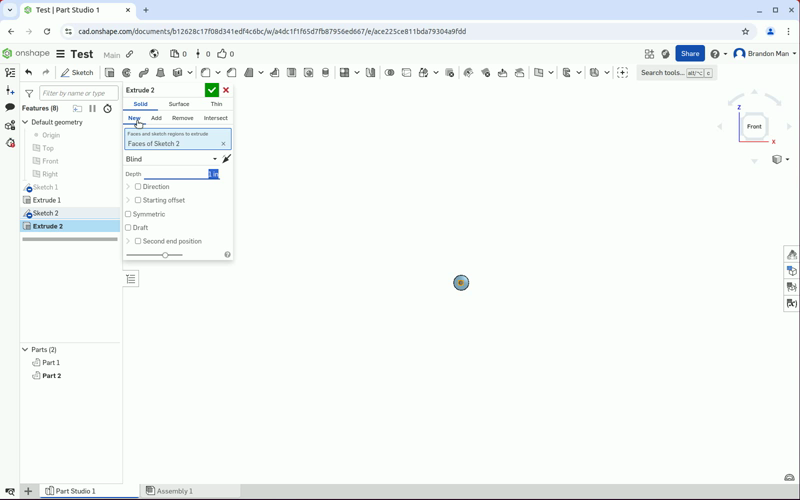
text(20.942)
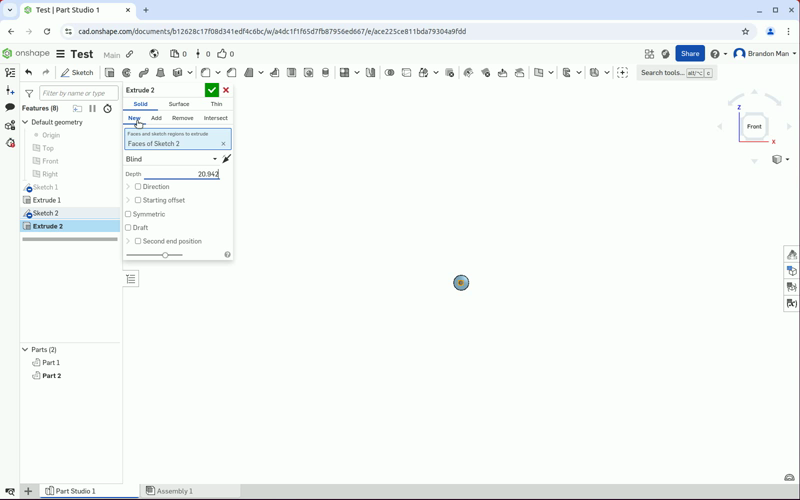
key(enter)
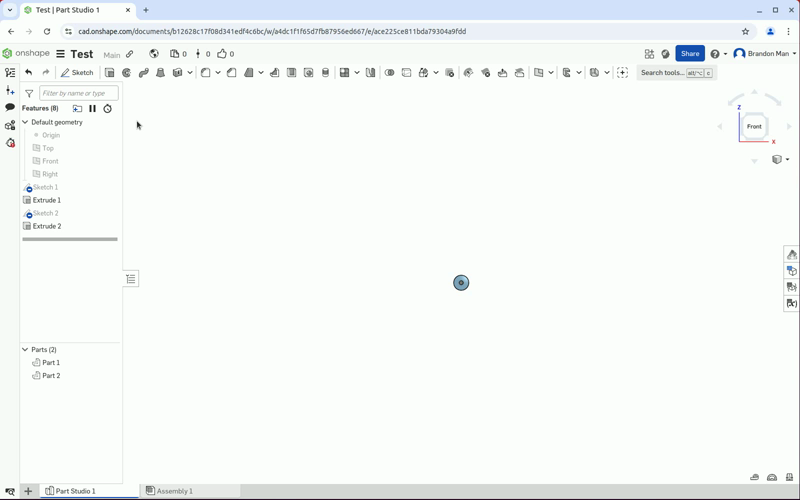
key(shift+h)
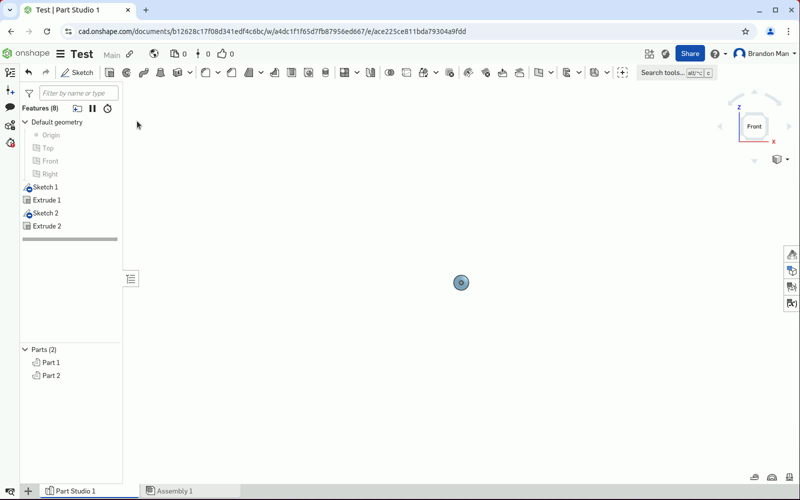
key(shift+h)
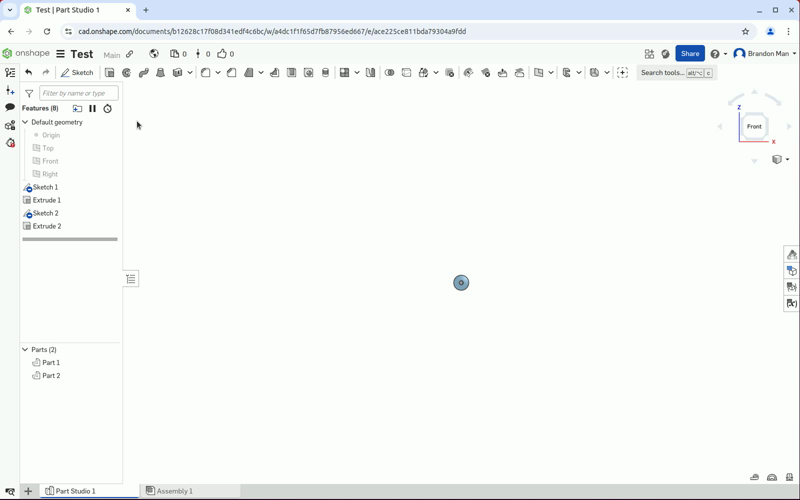
key(shift+7)
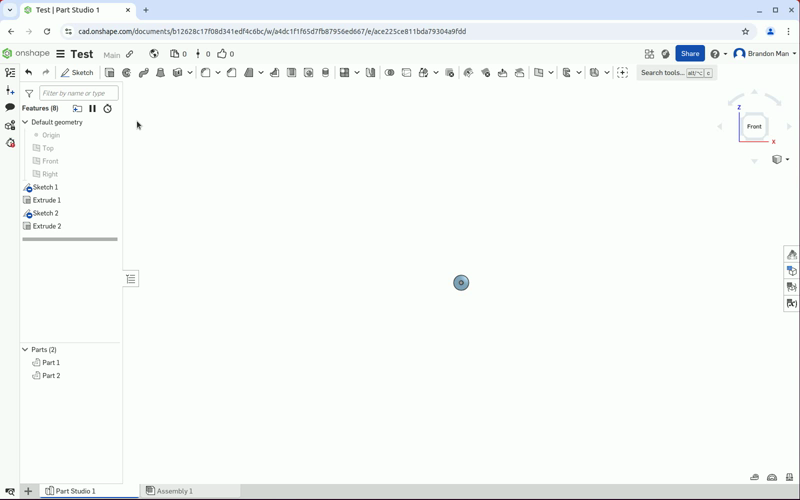
key(left, 2)
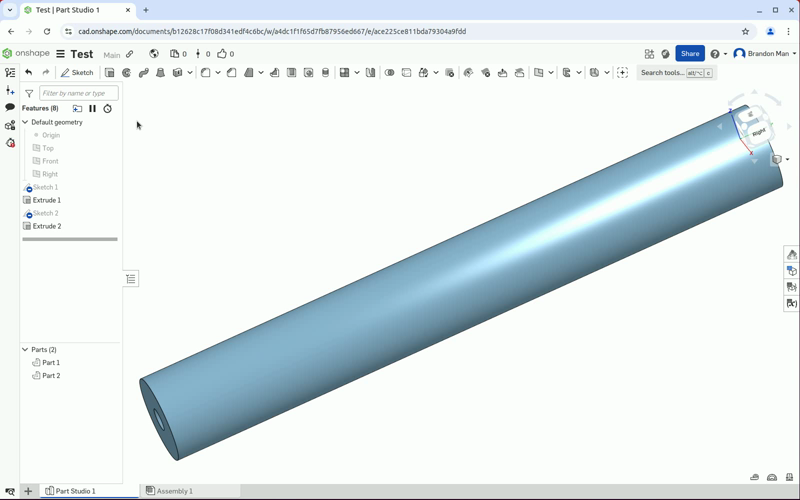
key(down, 2)
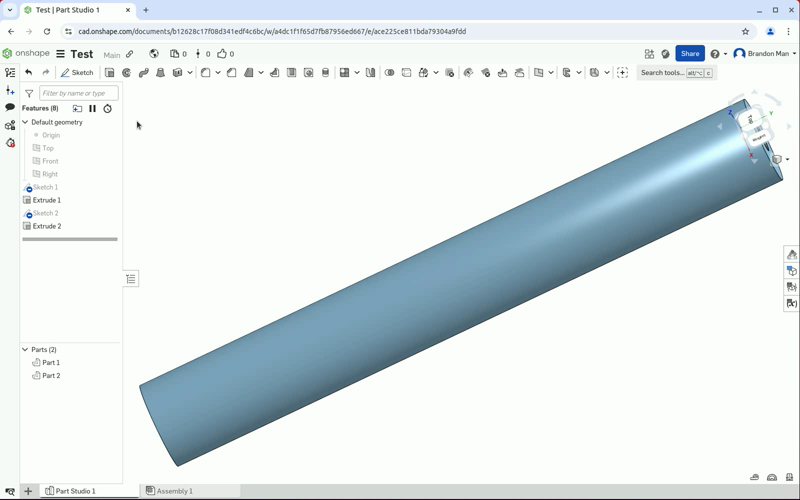
key(up, 2)
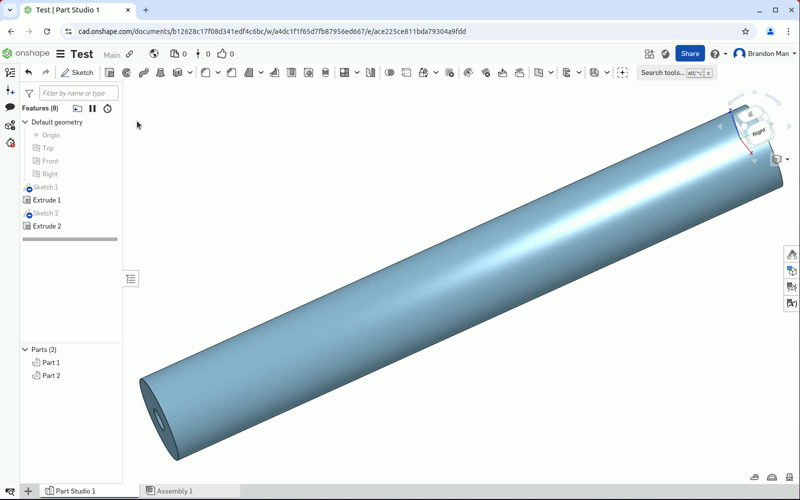
key(right, 2)
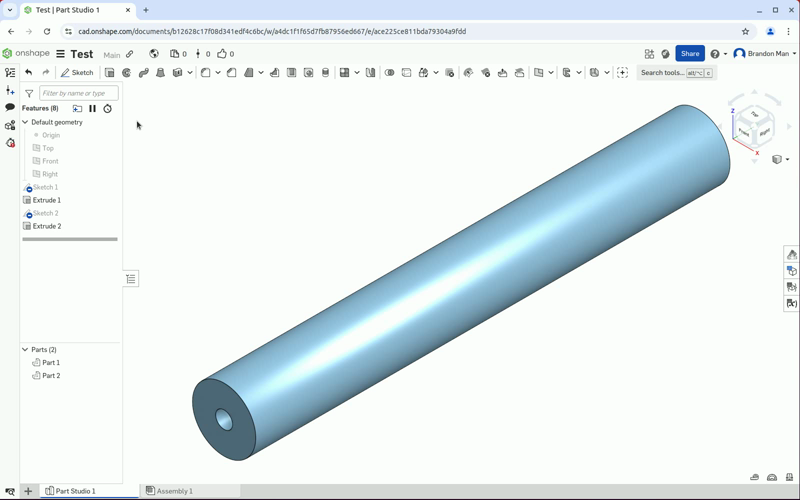
mouse_move(73, 189)
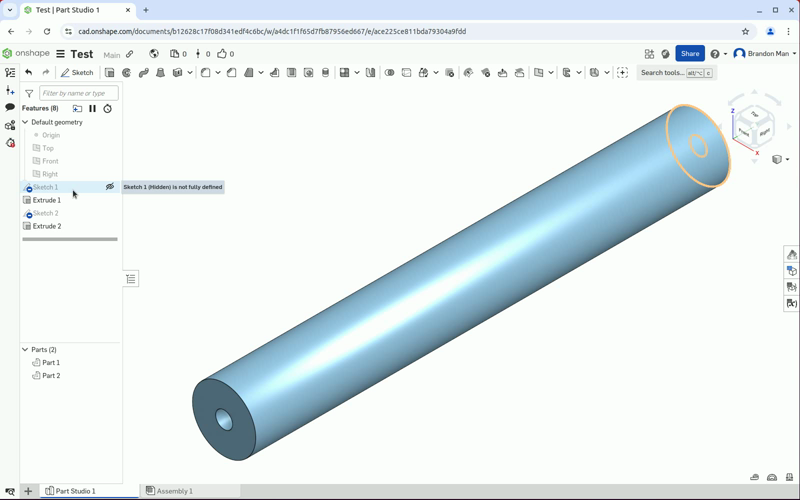
click(73, 189)